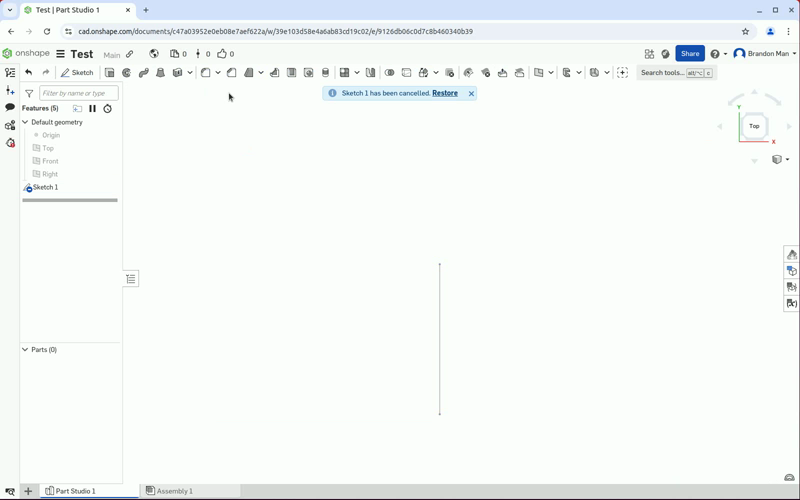
key(shift+h)
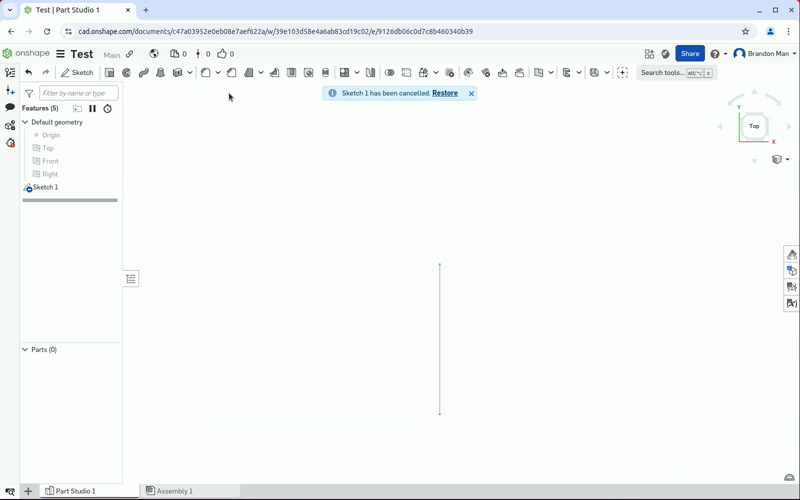
key(shift+s)
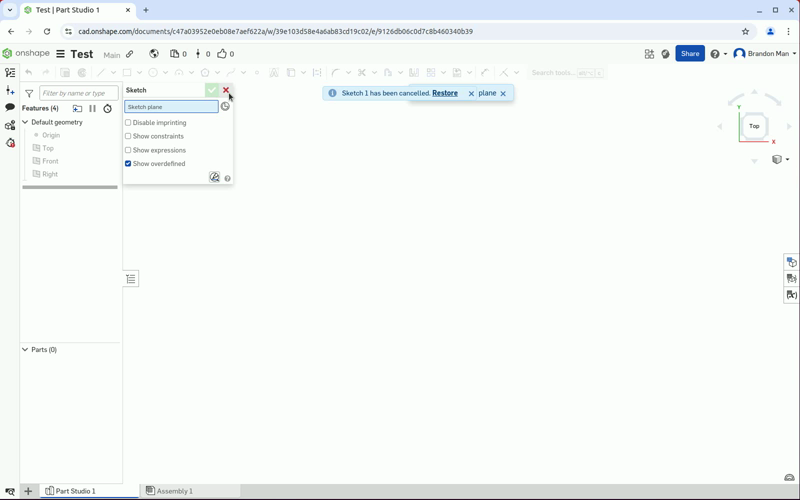
mouse_move(73, 150)
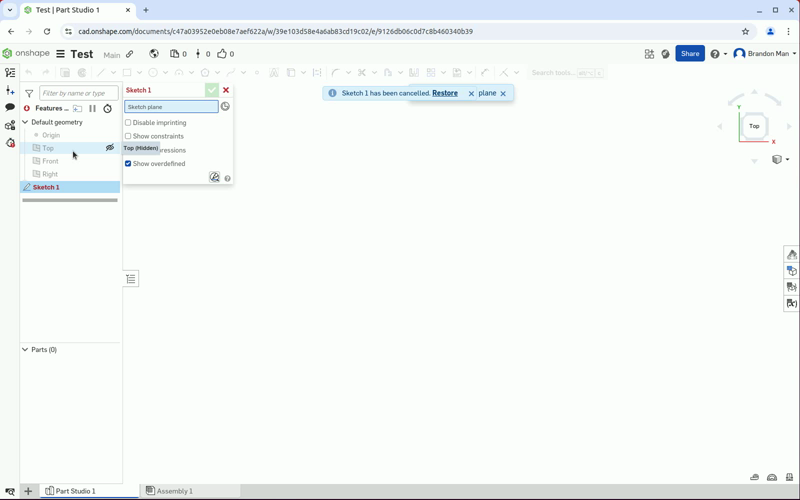
click(73, 150)
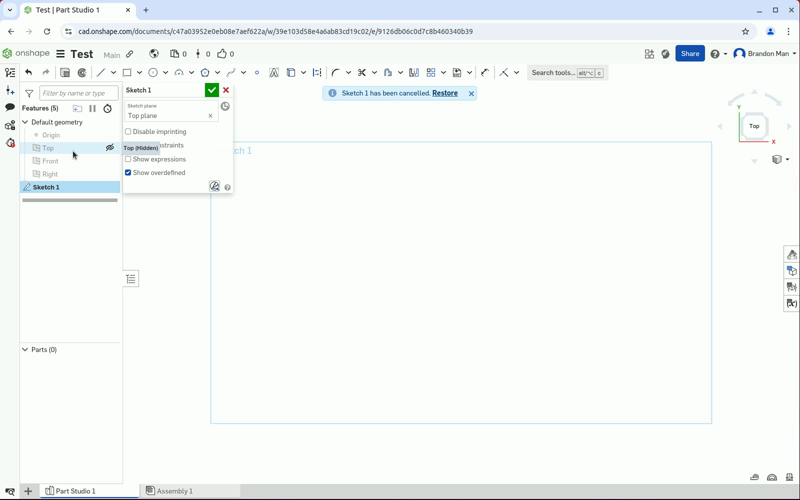
mouse_move(73, 352)
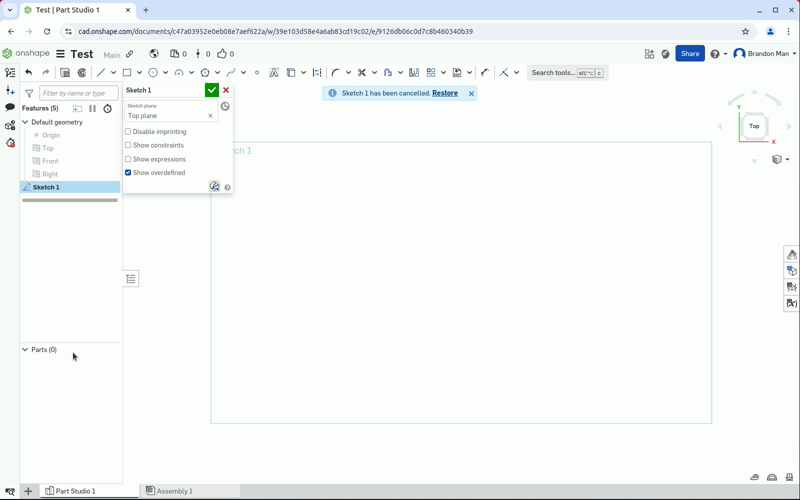
key(y)
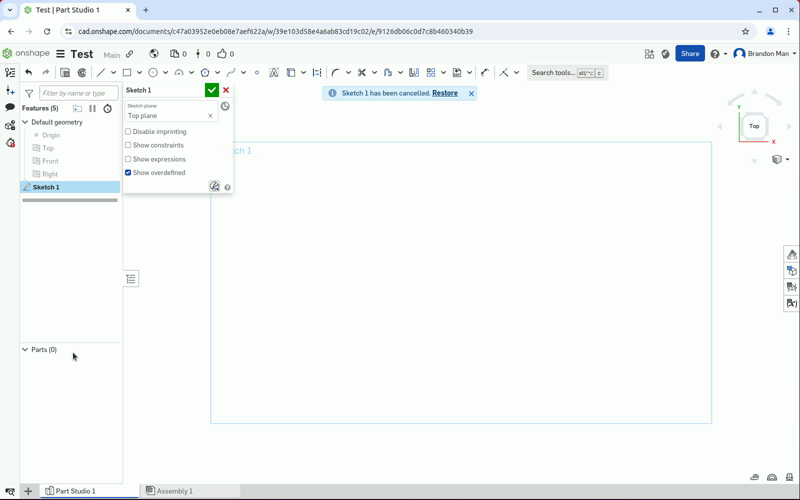
key(l)
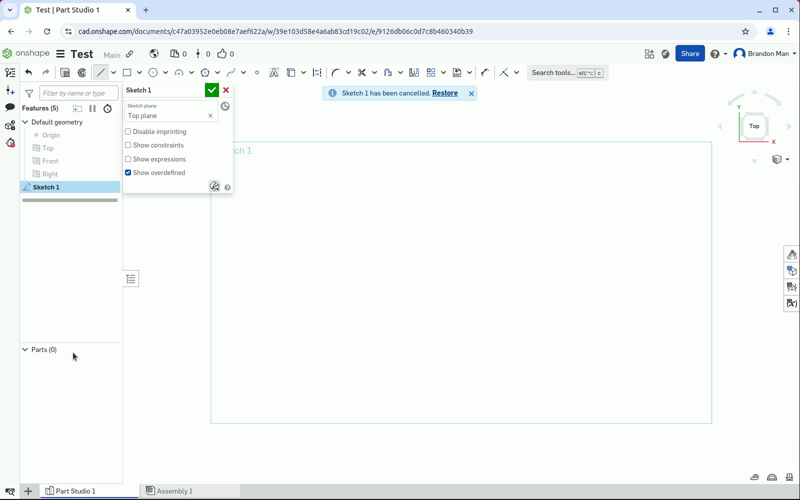
key_down(shift)
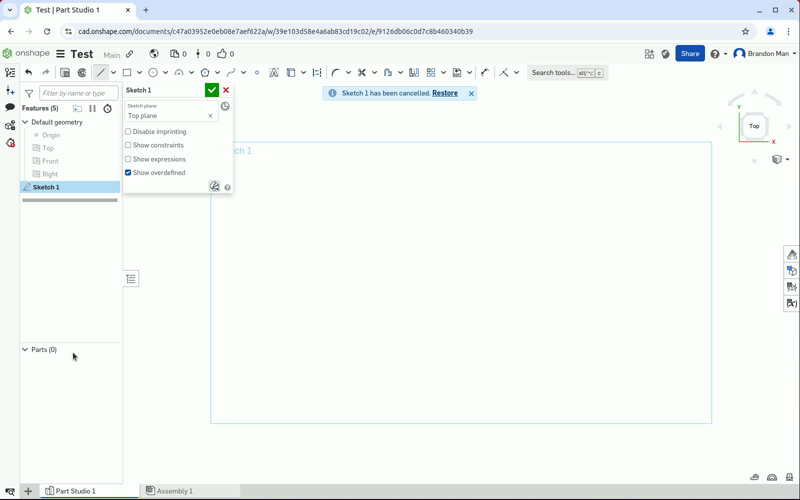
mouse_move(349, 282)
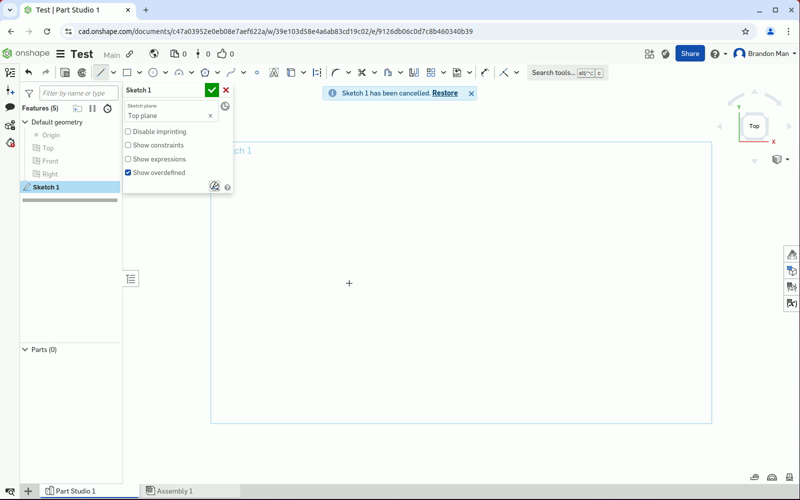
click(349, 282)
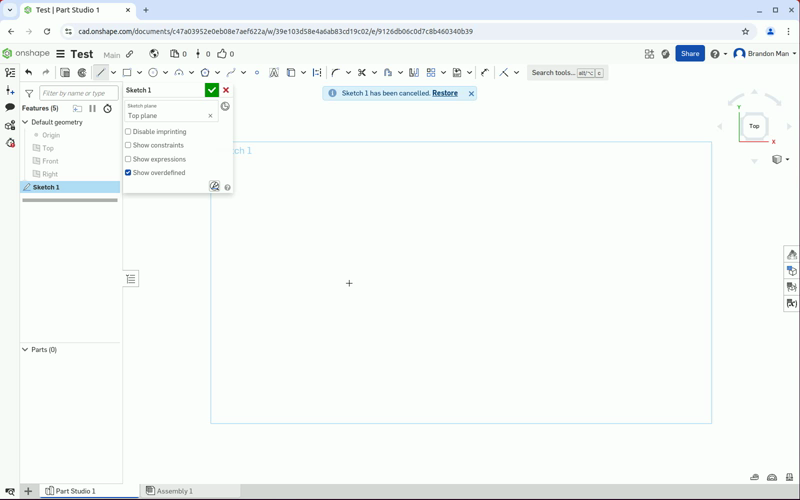
key_up(shift)
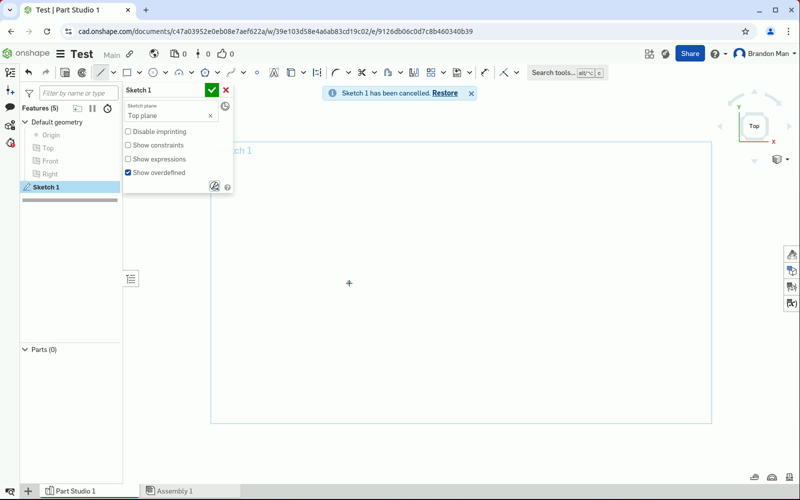
key_down(shift)
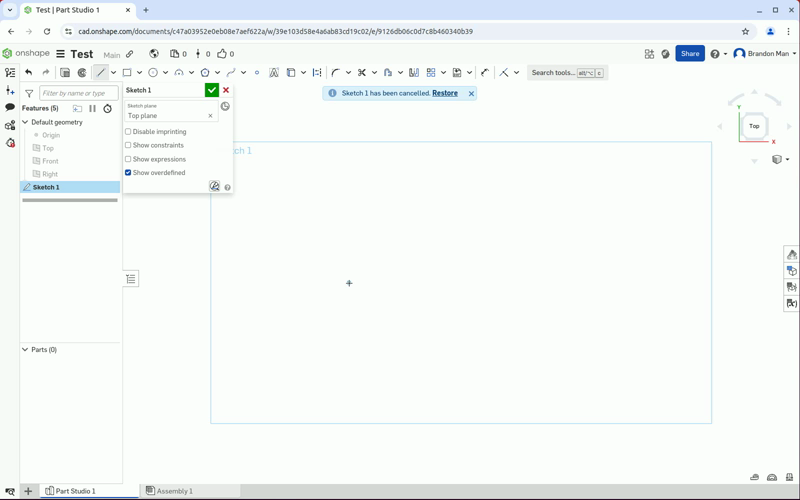
mouse_move(405, 378)
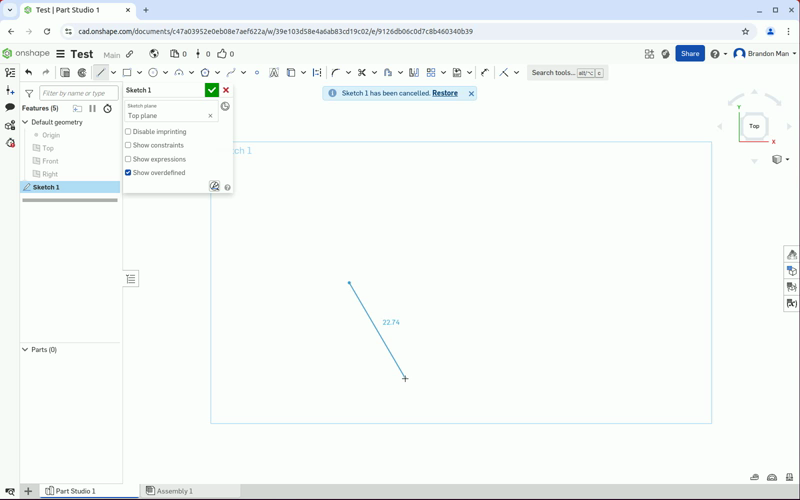
click(405, 378)
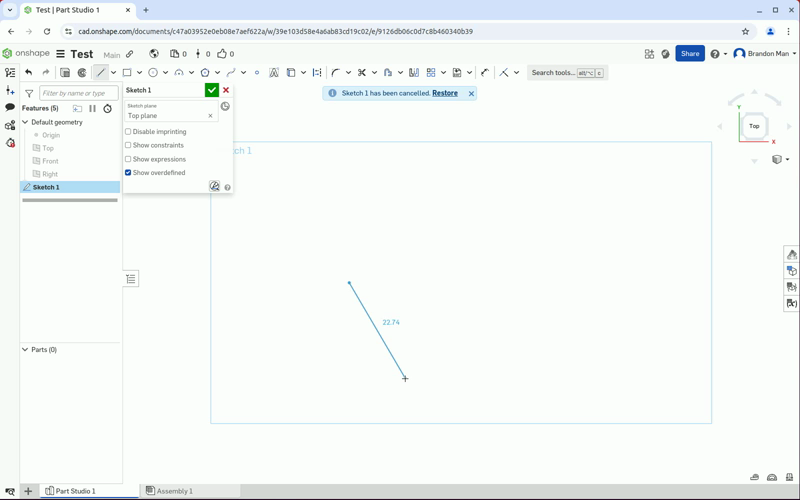
key_up(shift)
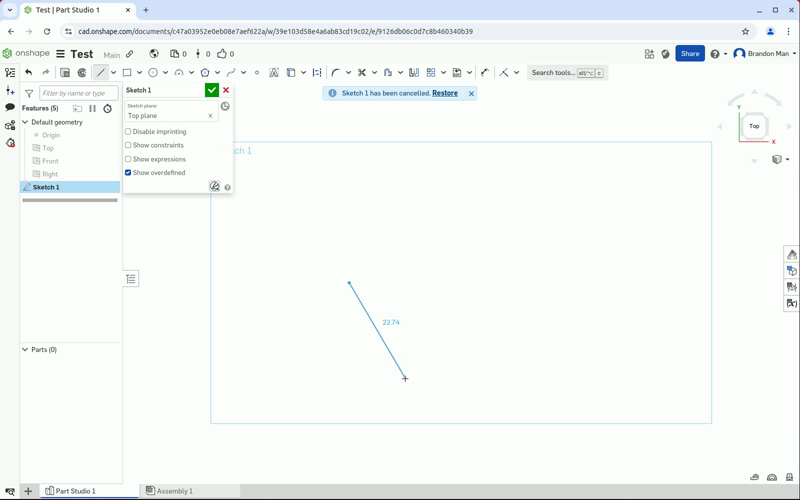
key_down(shift)
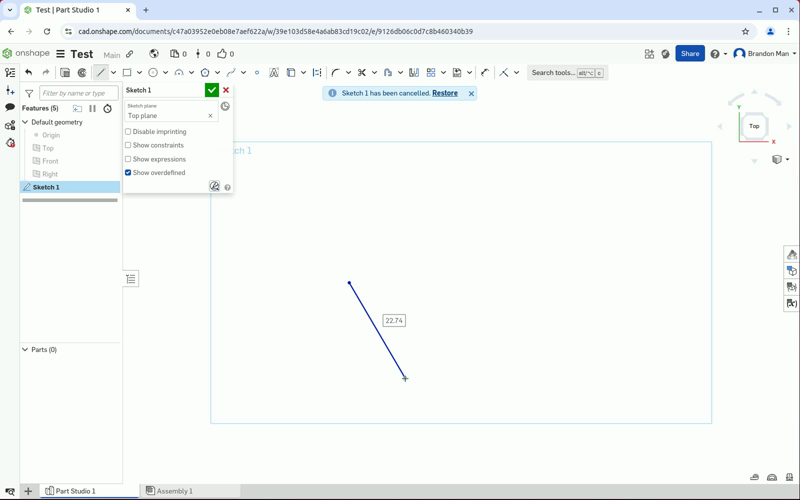
mouse_move(514, 378)
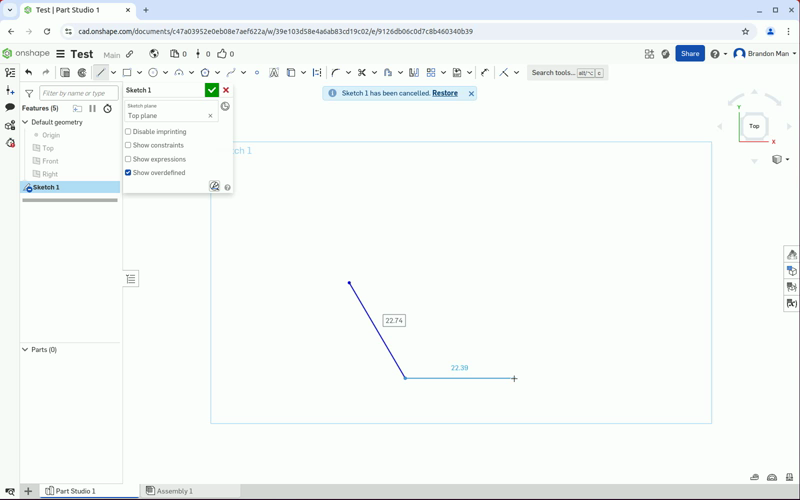
click(514, 378)
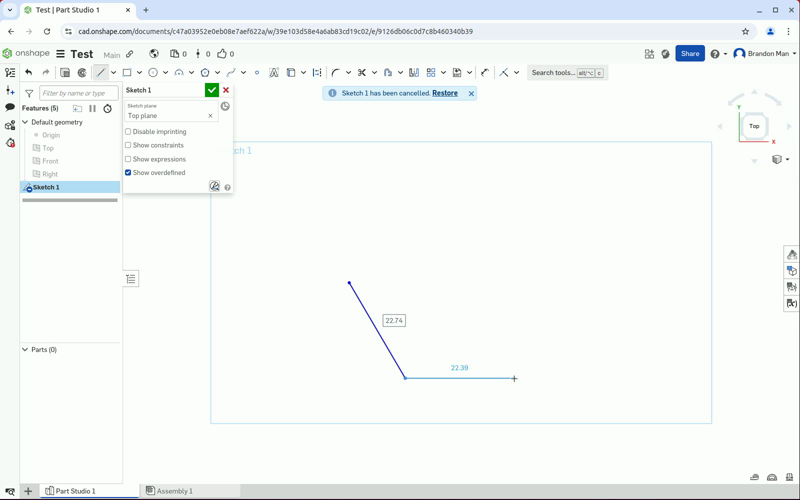
key_up(shift)
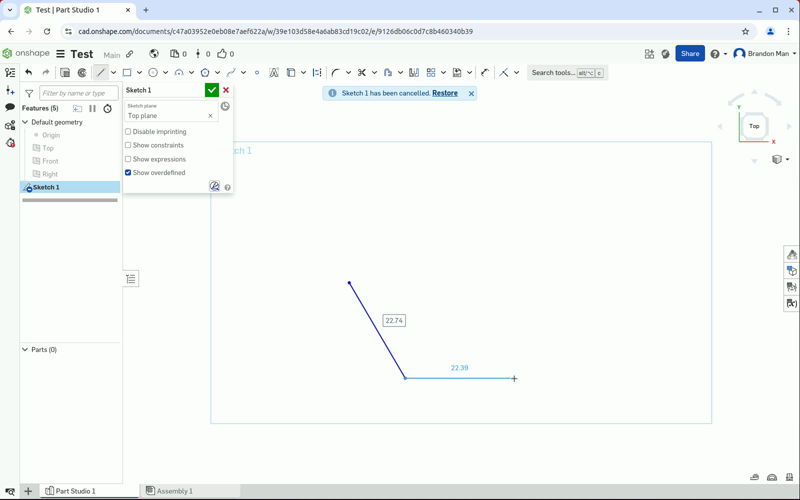
key_down(shift)
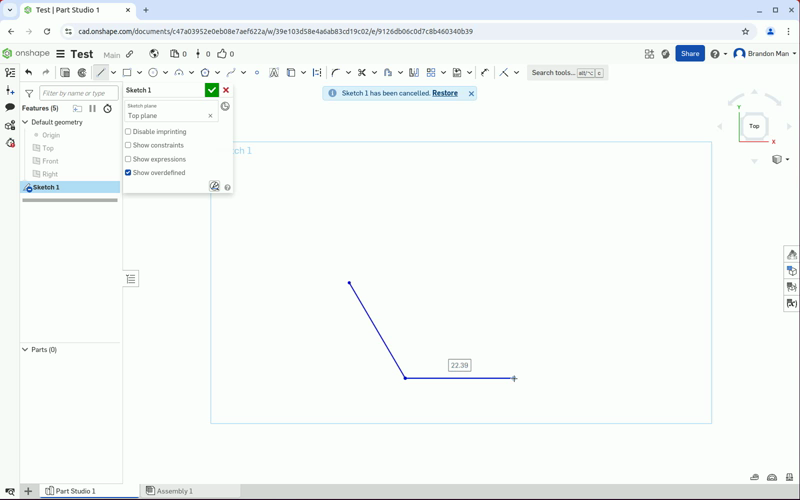
mouse_move(569, 282)
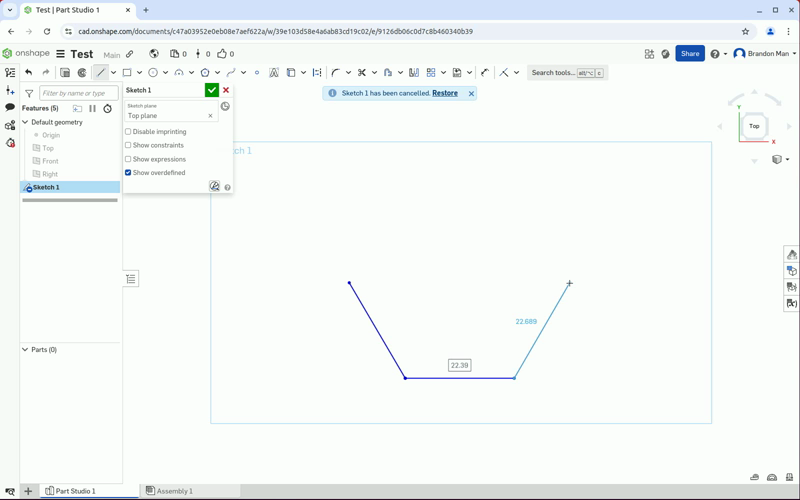
click(569, 282)
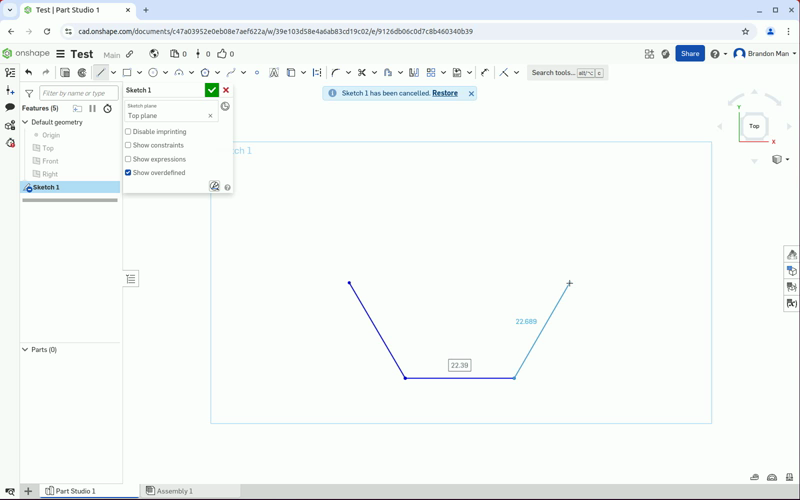
key_up(shift)
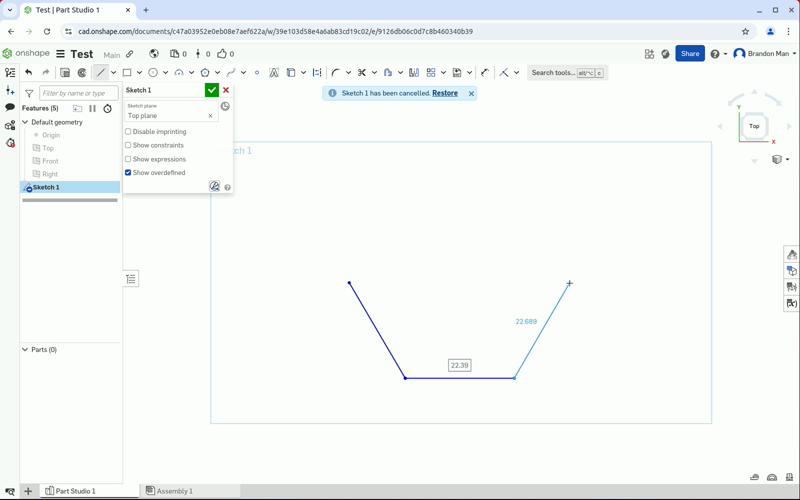
key_down(shift)
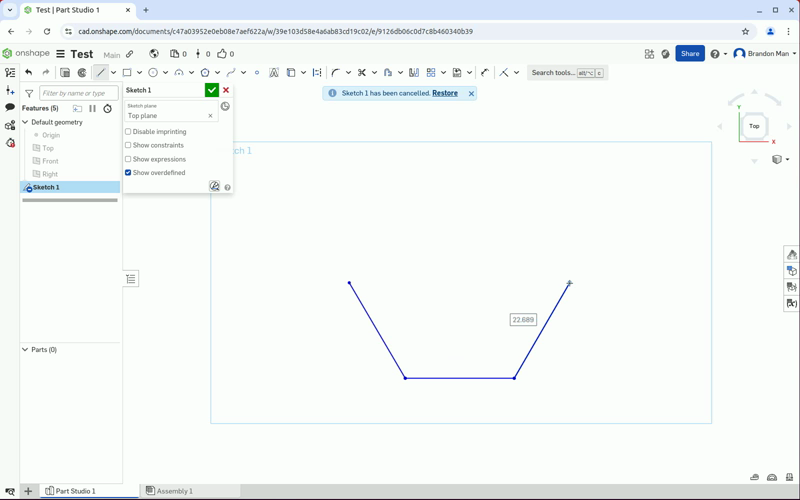
mouse_move(514, 187)
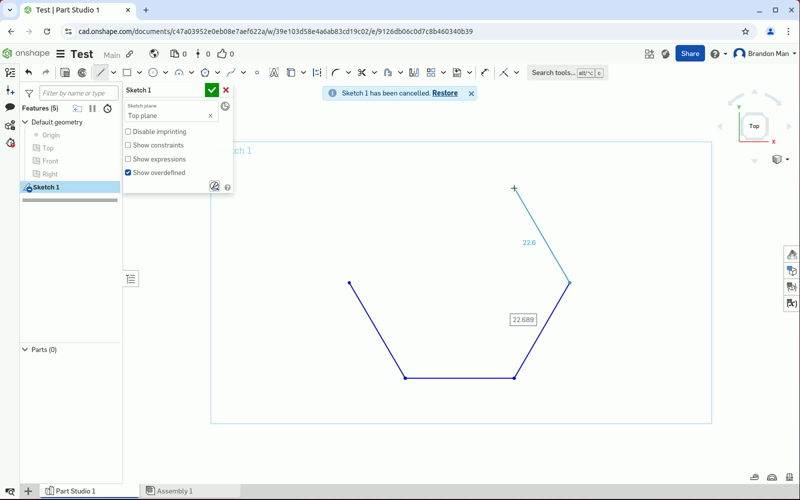
click(514, 187)
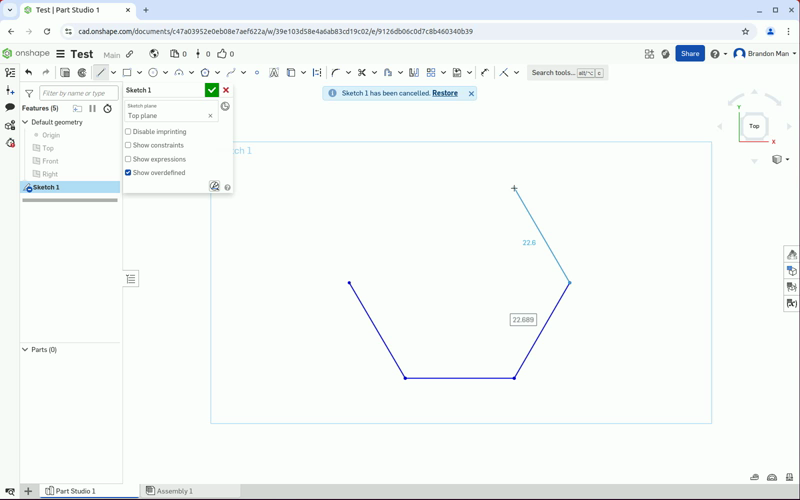
key_up(shift)
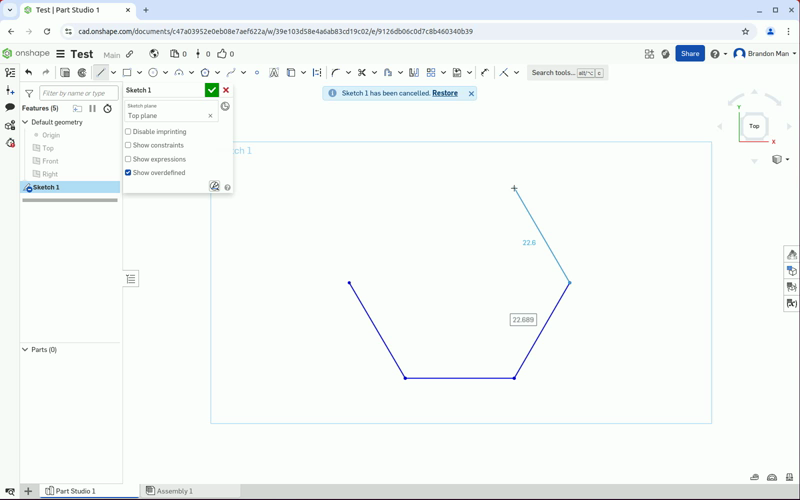
key_down(shift)
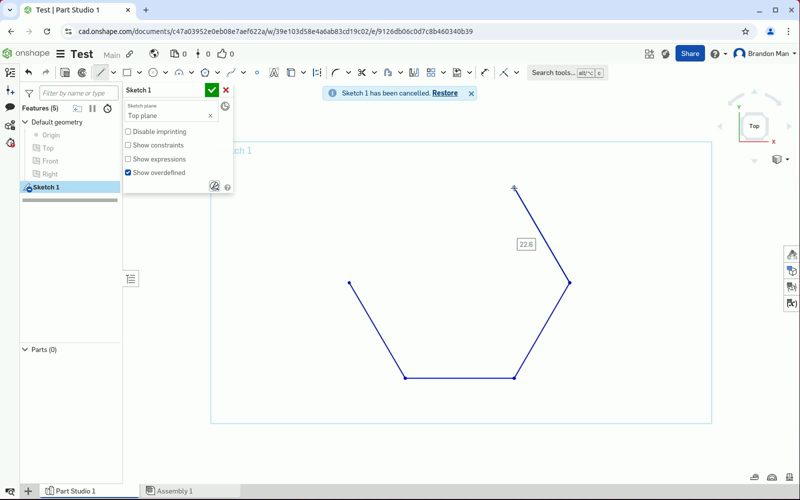
mouse_move(405, 187)
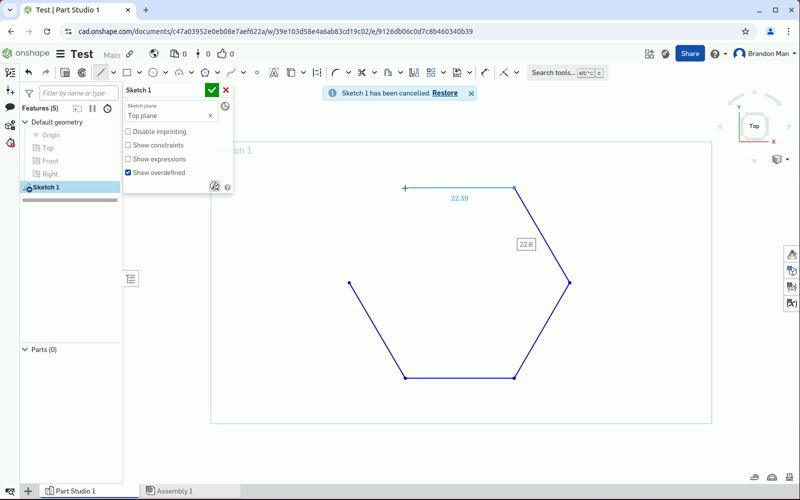
click(405, 187)
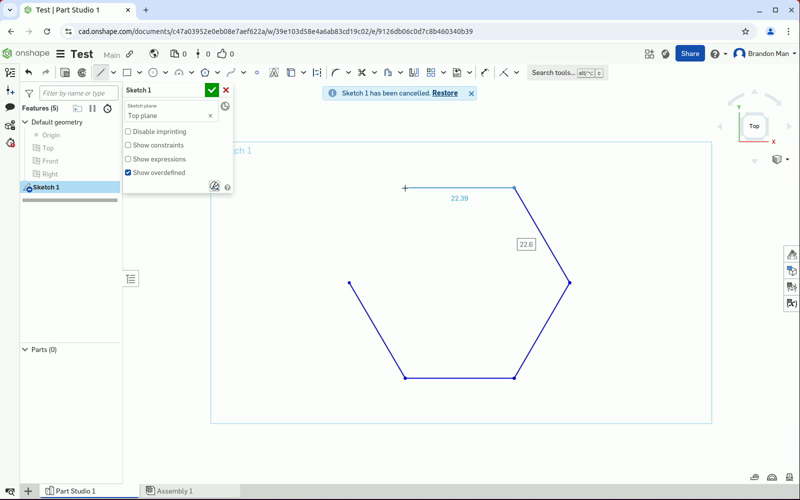
key_up(shift)
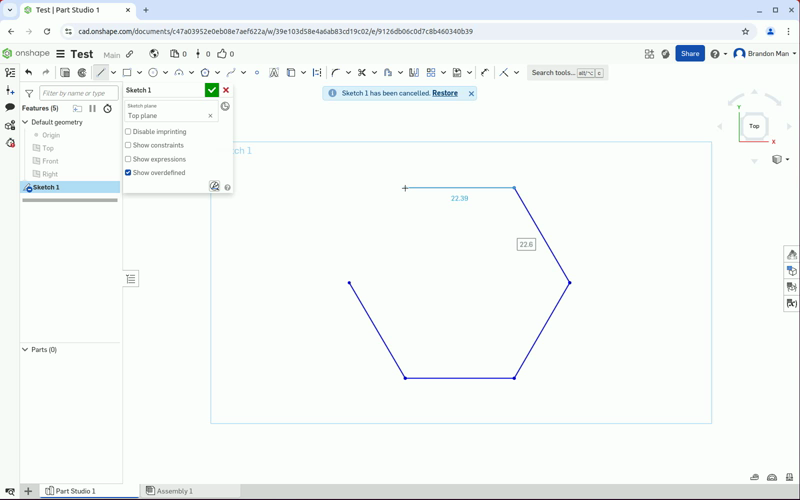
key_down(shift)
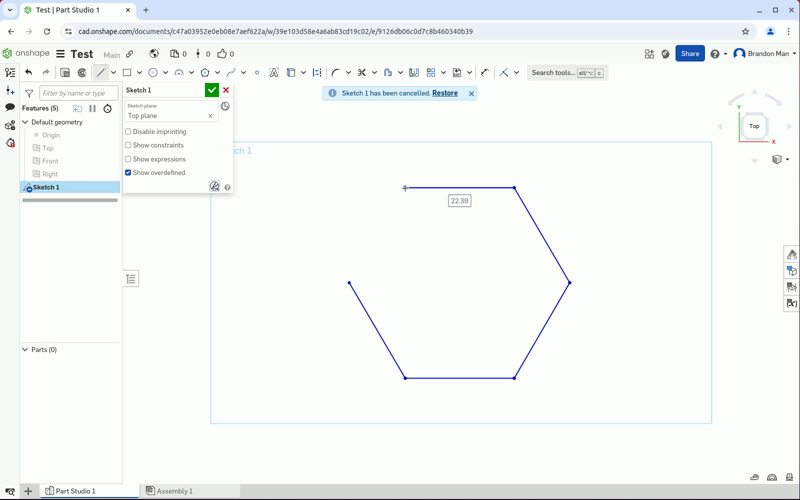
mouse_move(349, 282)
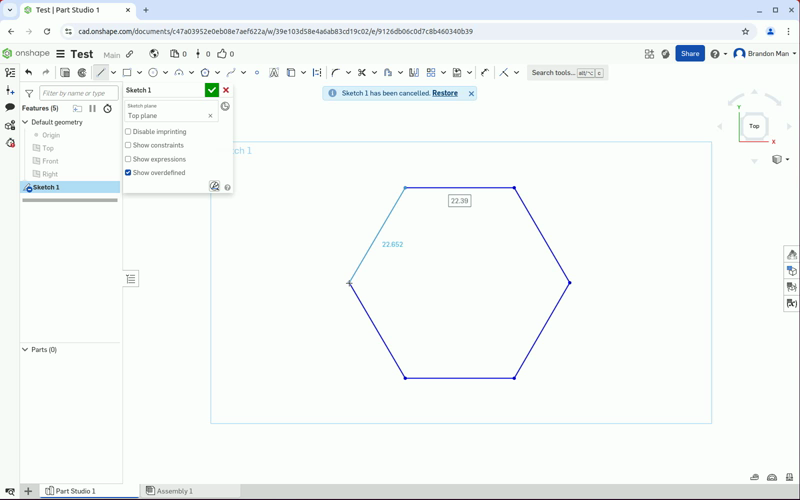
key_up(shift)
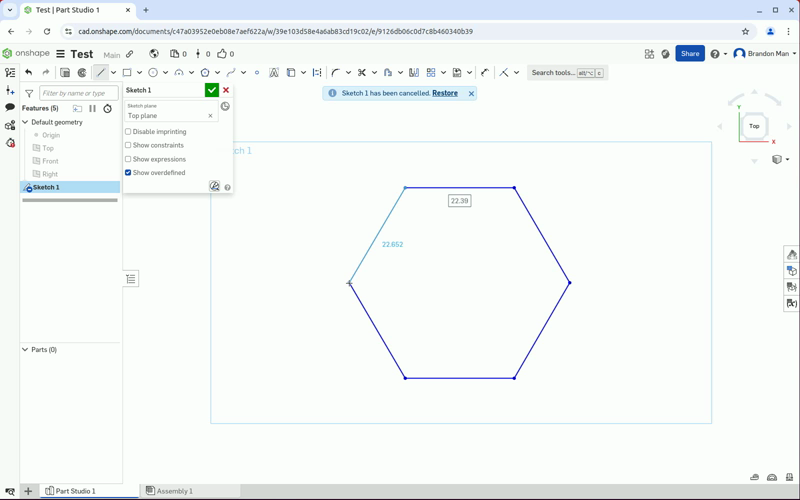
click(349, 282)
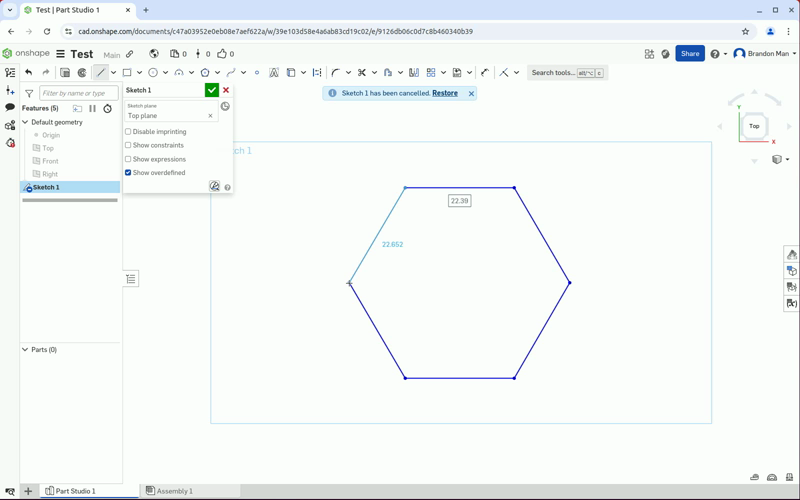
key(esc)
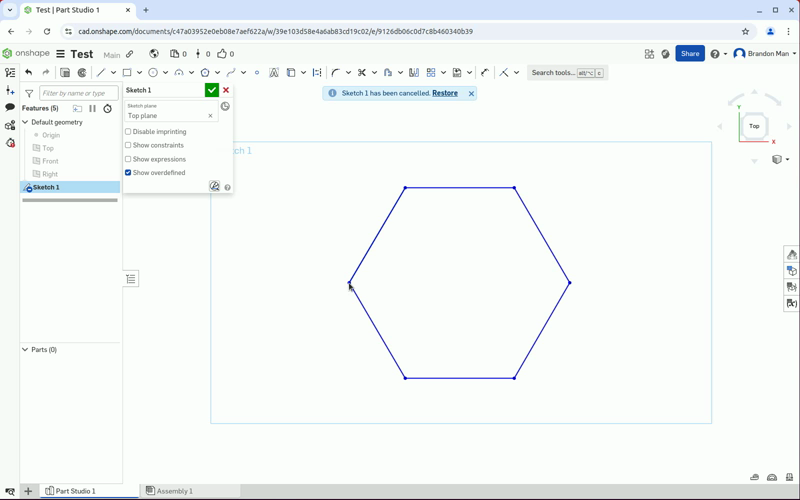
mouse_move(535, 274)
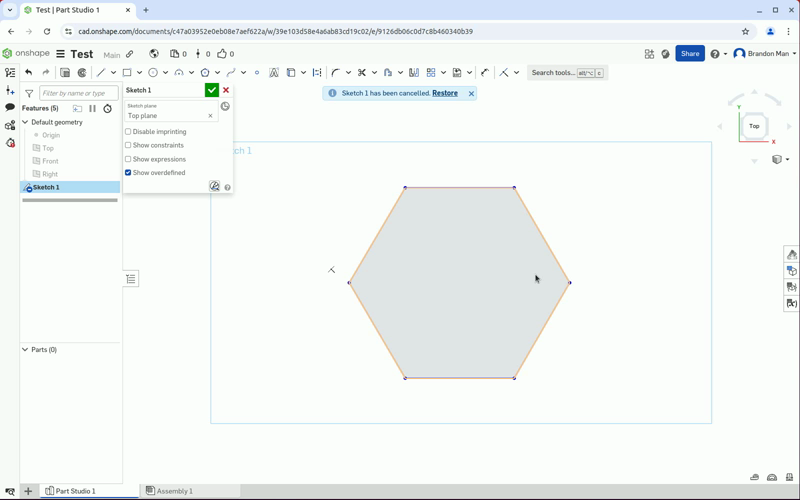
click(535, 274)
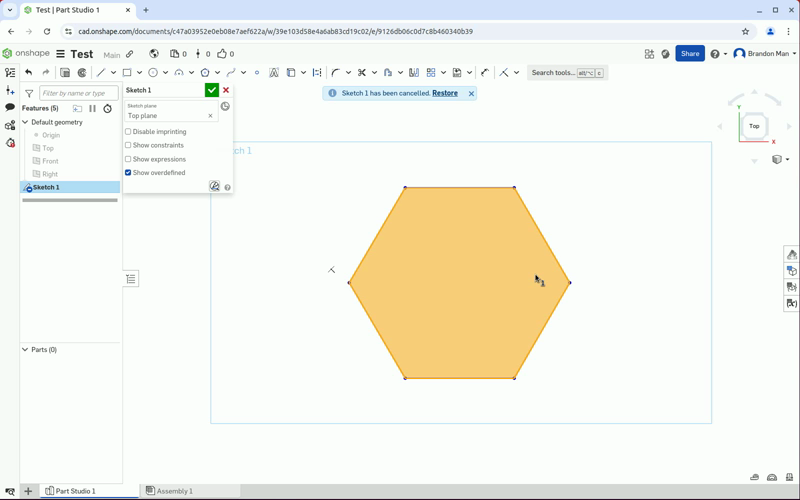
mouse_move(73, 352)
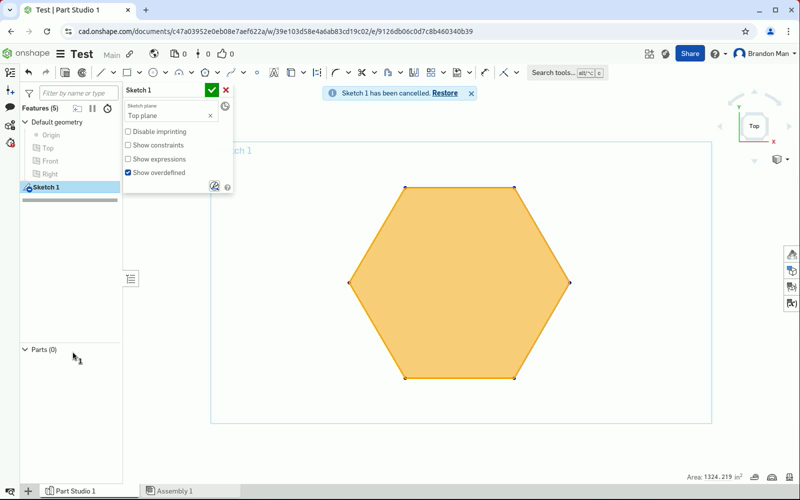
key(shift+y)
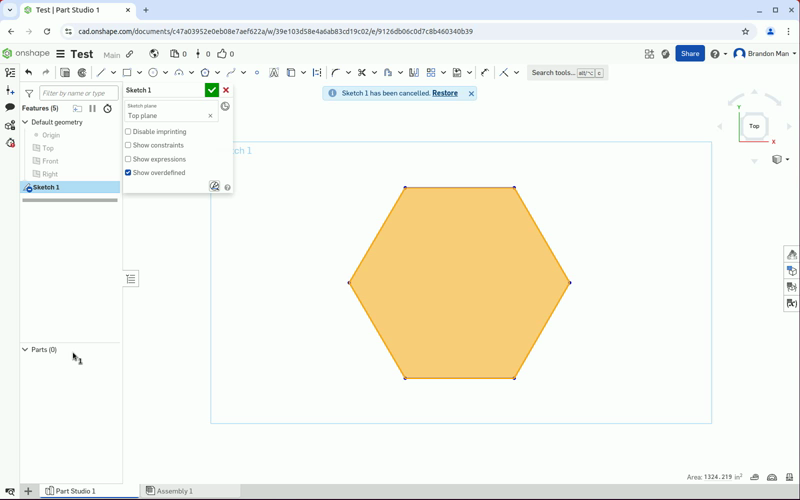
key(shift+e)
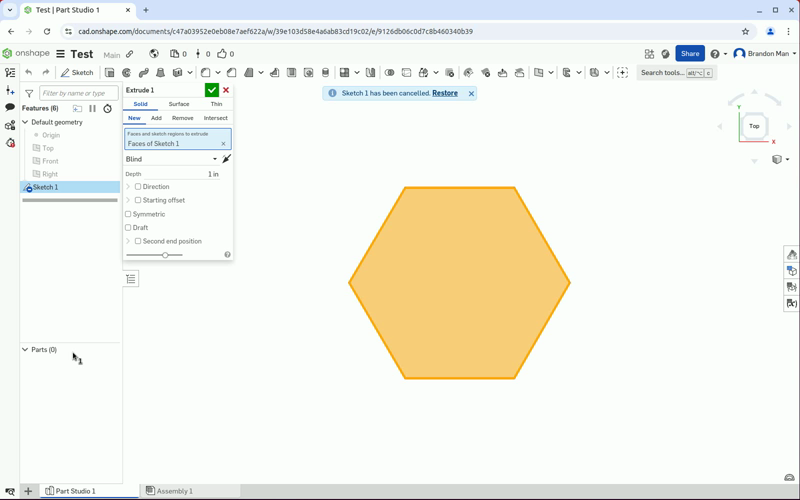
mouse_move(143, 106)
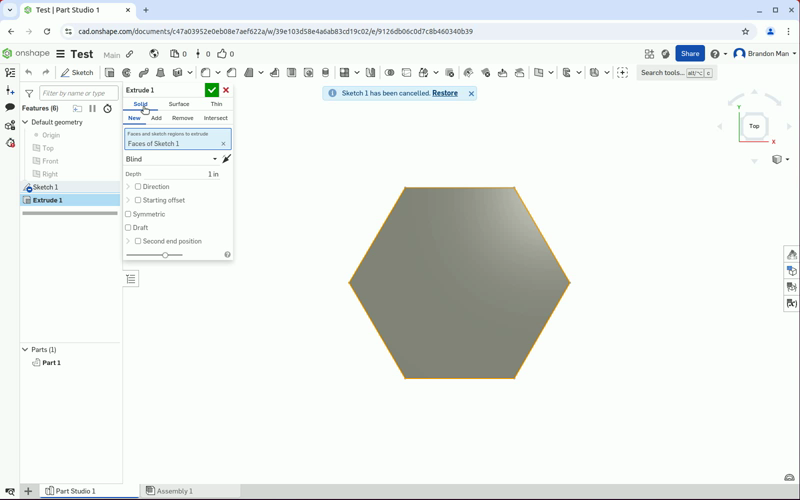
click(143, 106)
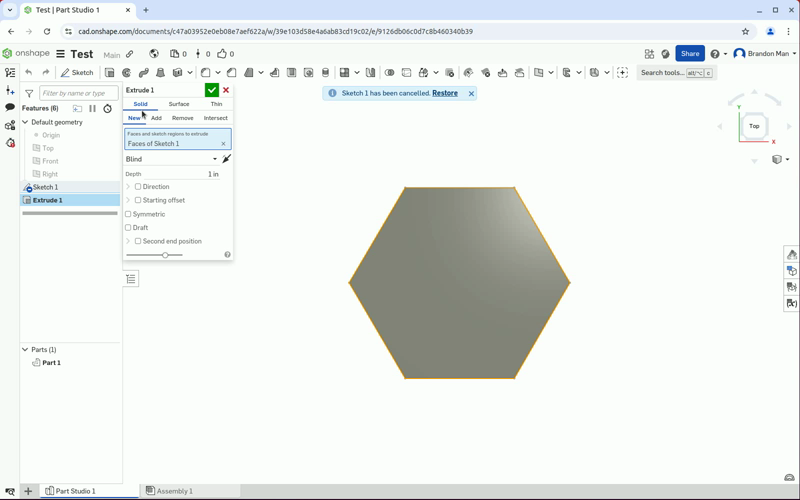
mouse_move(137, 120)
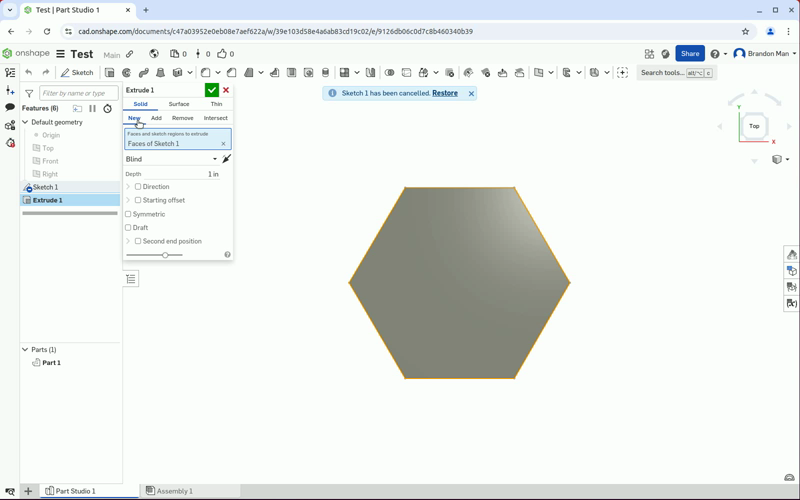
click(137, 120)
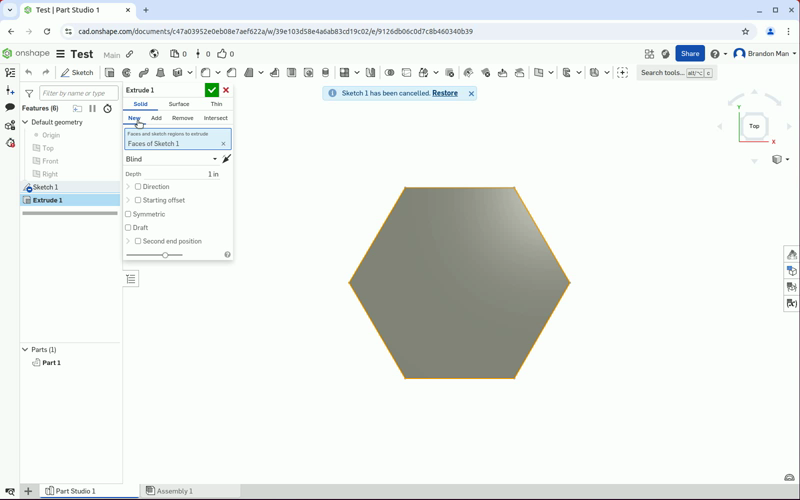
key(tab, 4)
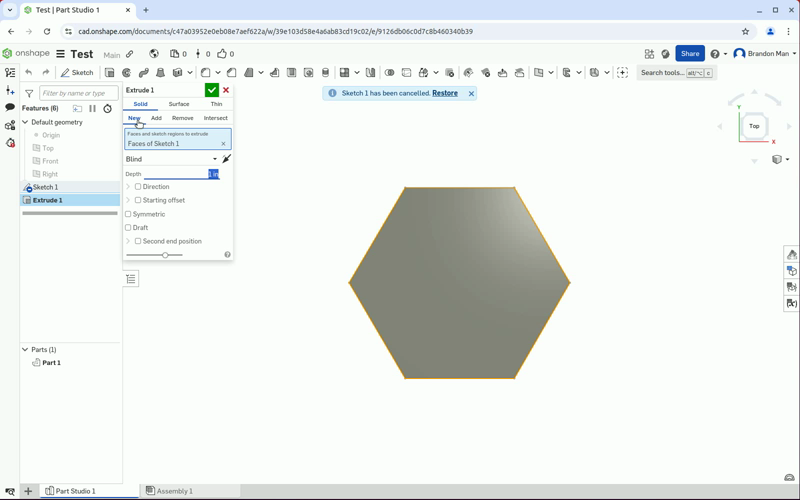
text(15.405)
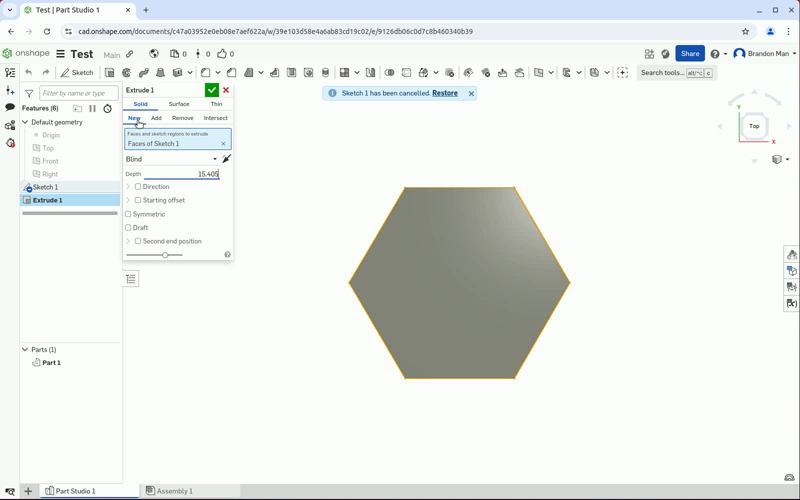
key(enter)
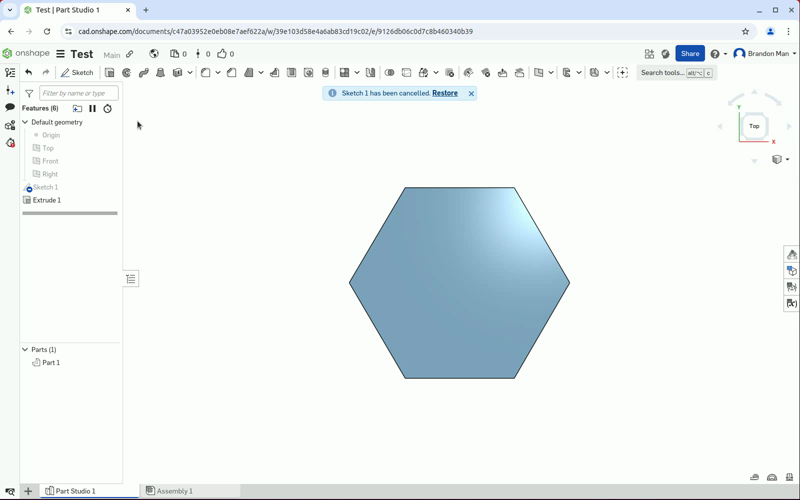
key(shift+h)
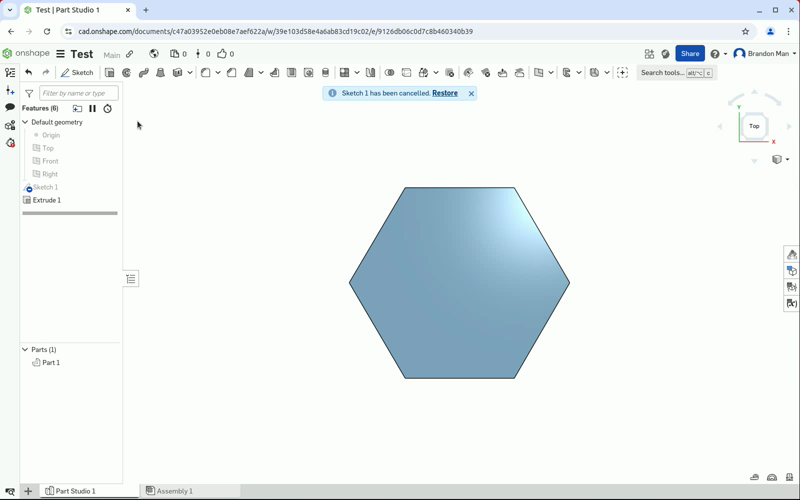
key(shift+h)
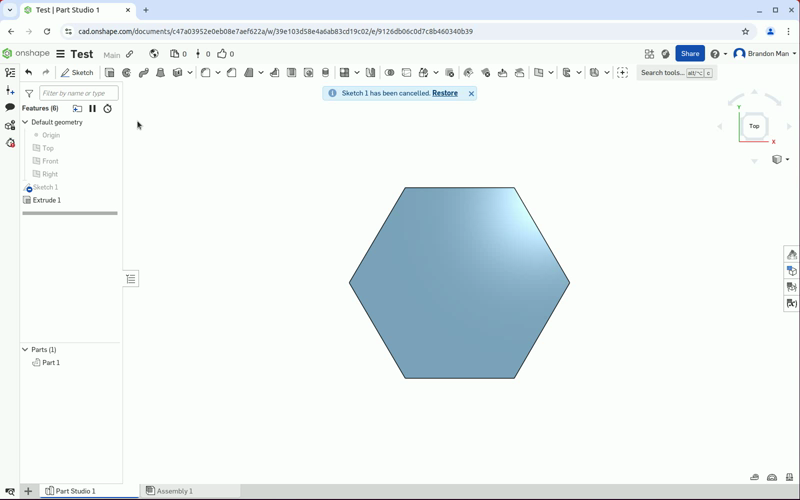
mouse_move(73, 189)
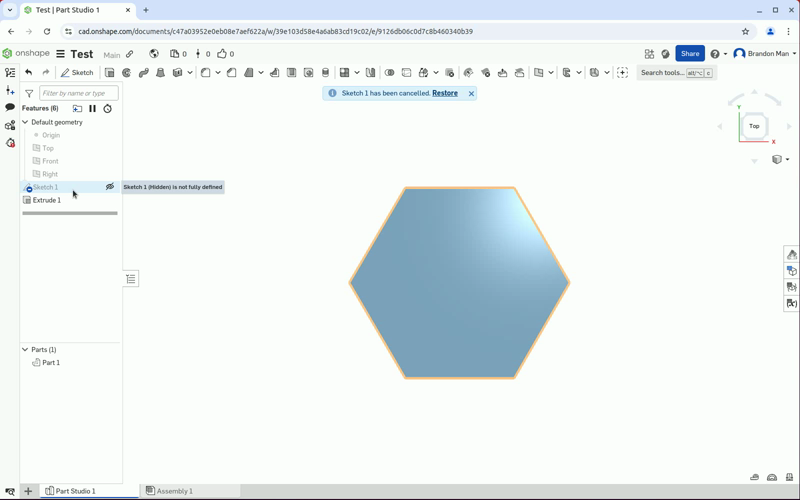
click(73, 189)
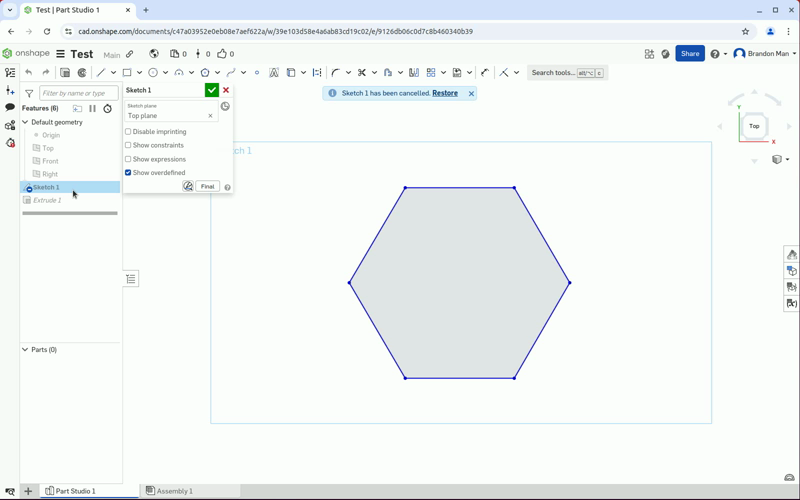
mouse_move(229, 92)
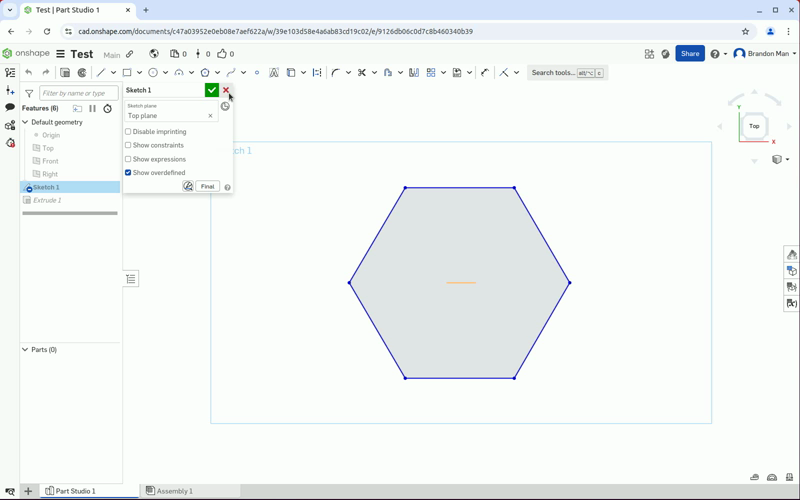
click(229, 92)
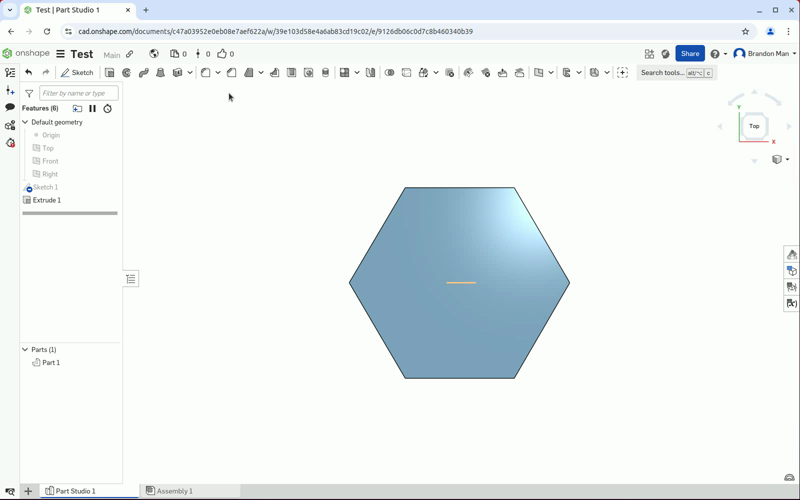
mouse_move(541, 75)
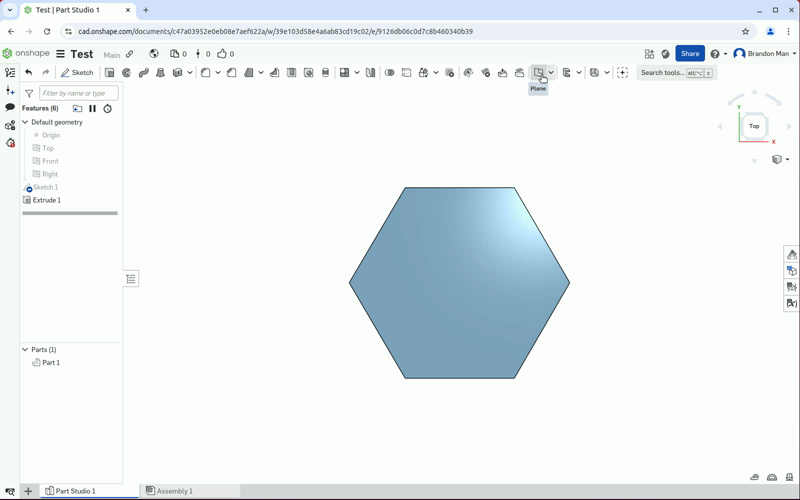
click(541, 75)
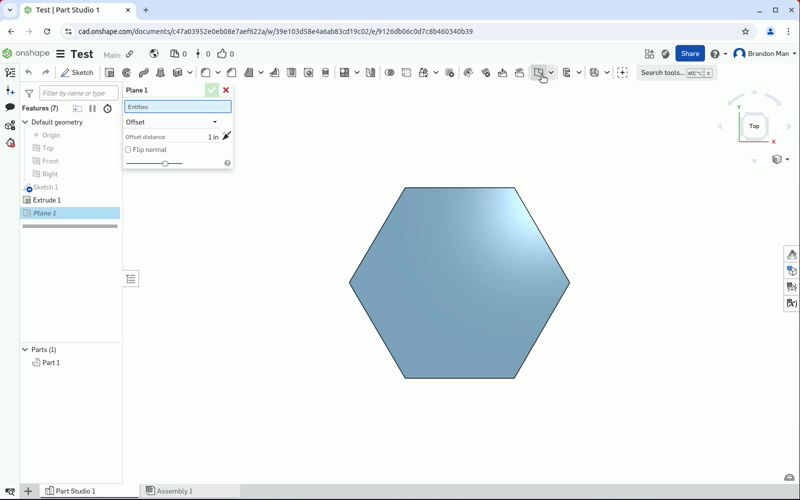
mouse_move(73, 150)
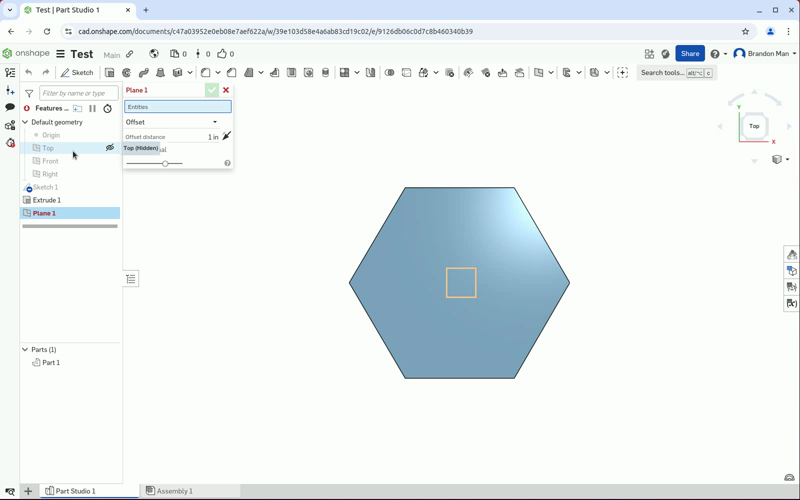
click(73, 150)
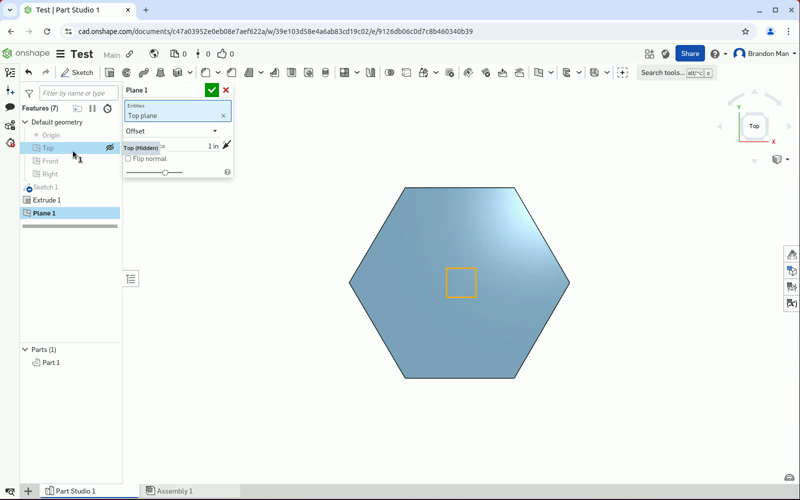
key(tab, 2)
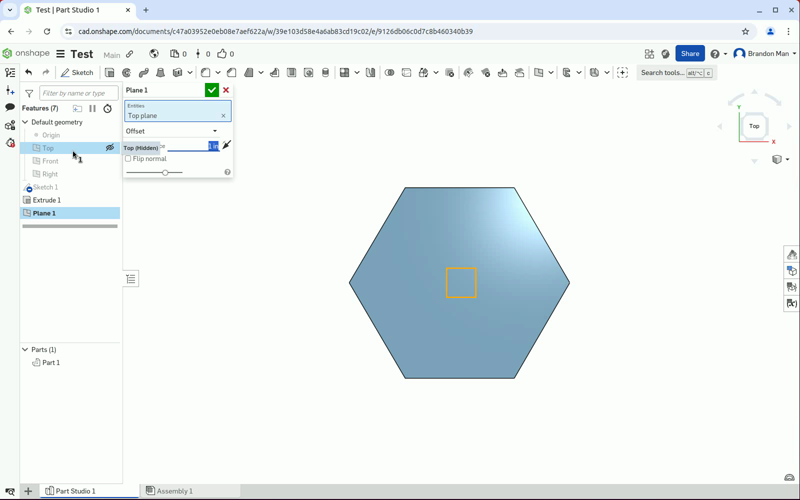
text(15.405)
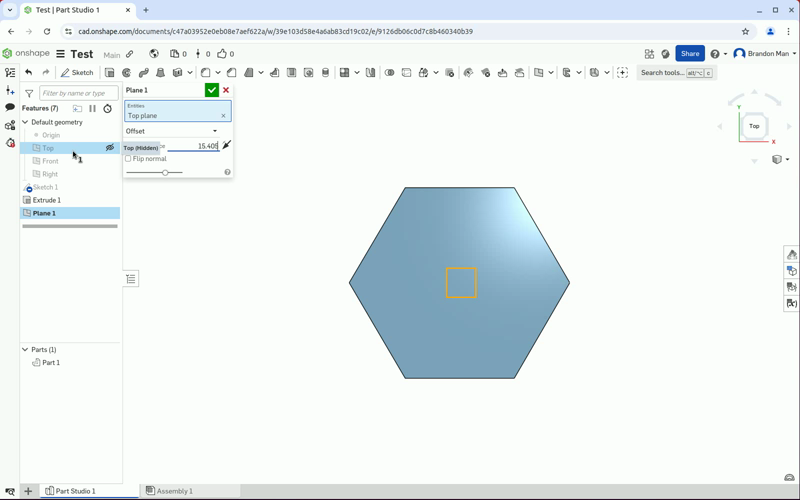
key(enter, 2)
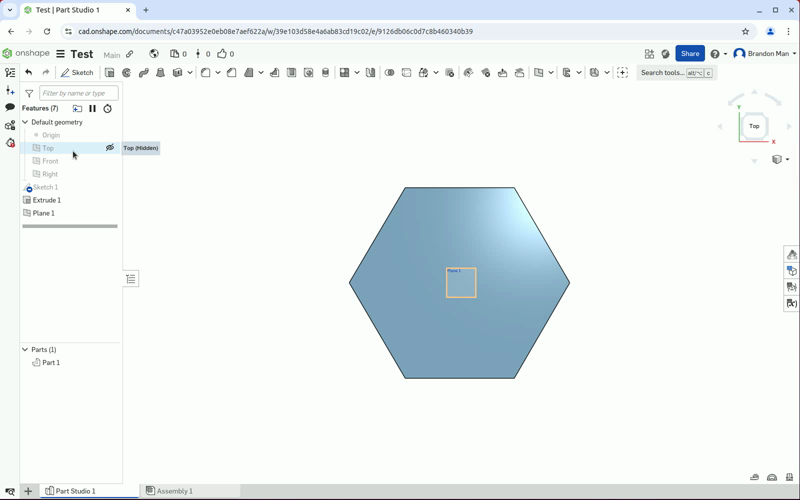
key(shift+s)
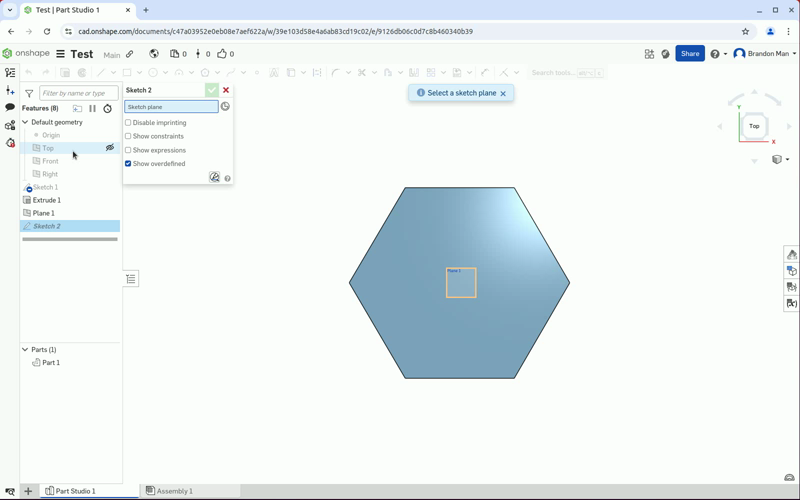
mouse_move(73, 215)
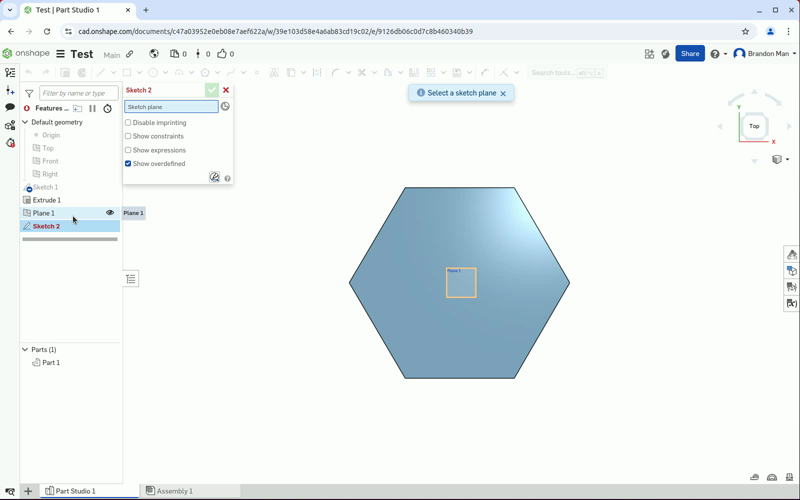
click(73, 215)
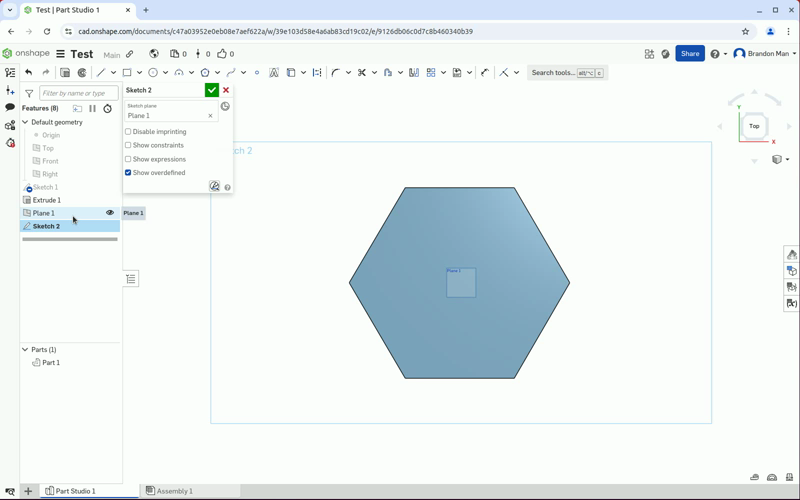
mouse_move(73, 352)
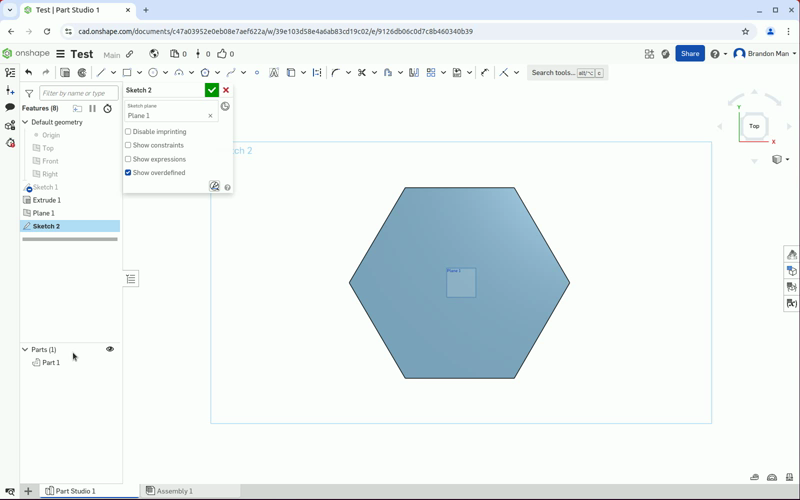
key(y)
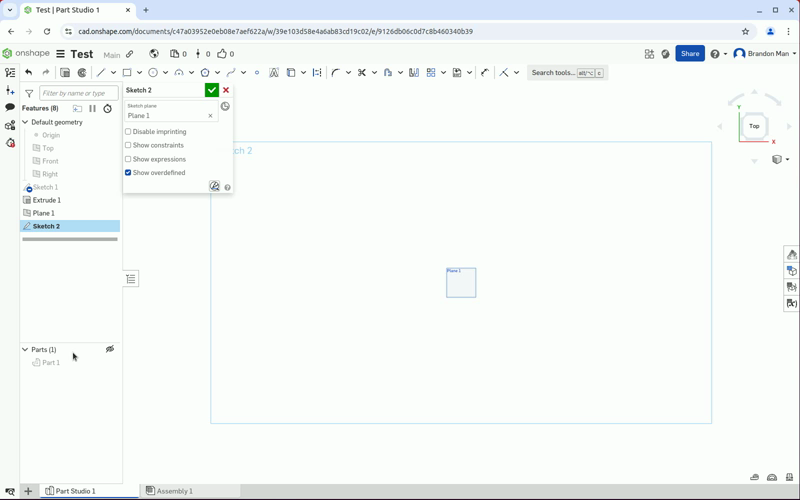
key(c)
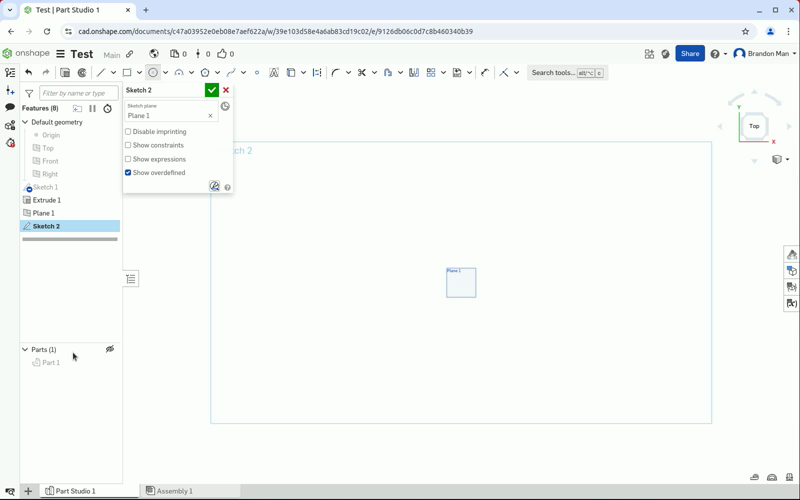
key_down(shift)
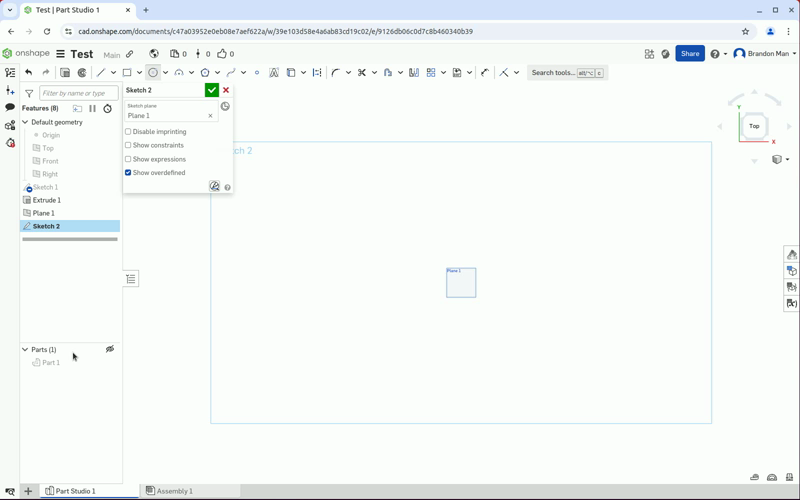
mouse_move(461, 282)
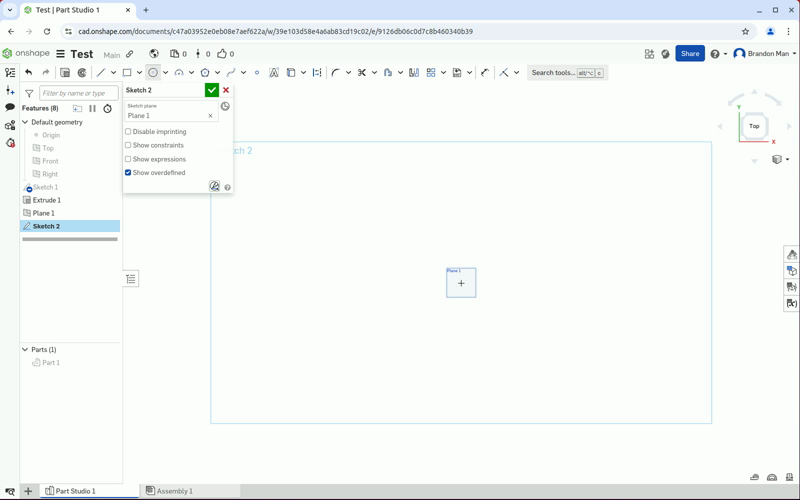
click(461, 282)
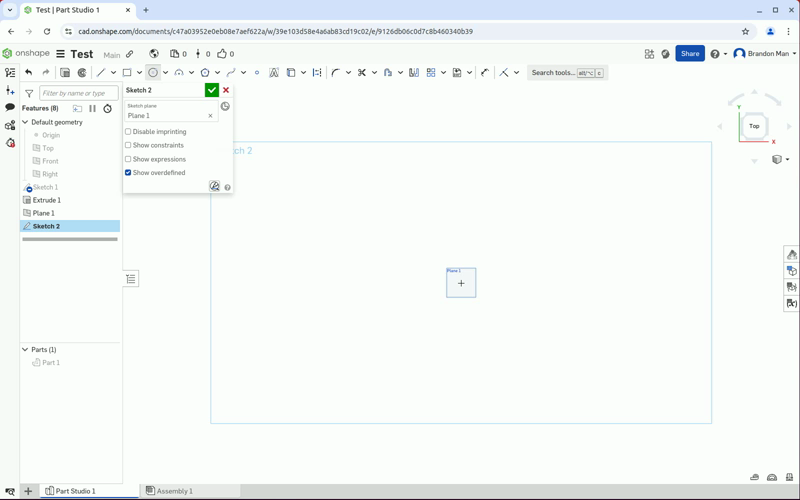
key_up(shift)
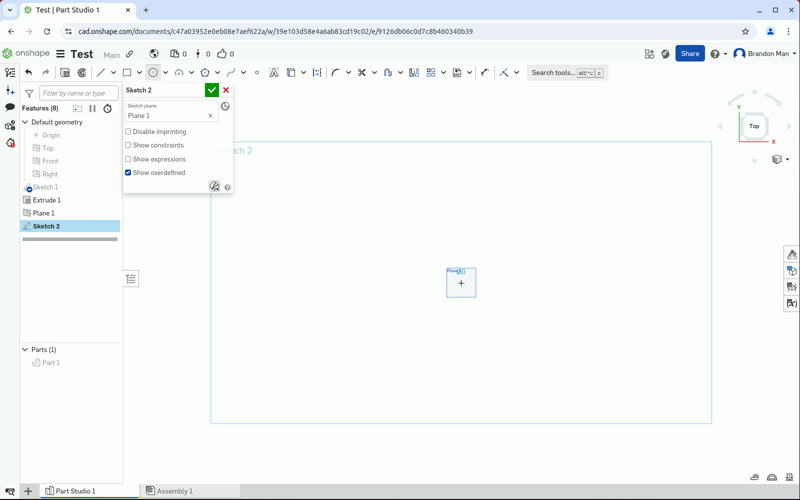
mouse_move(552, 282)
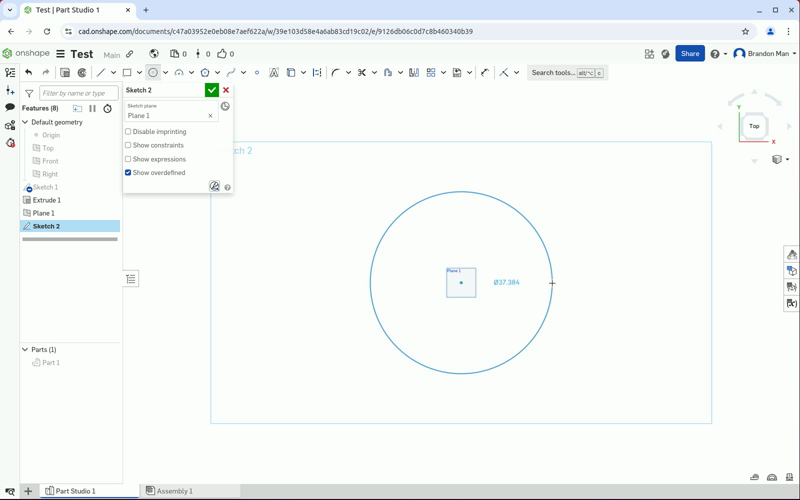
click(552, 282)
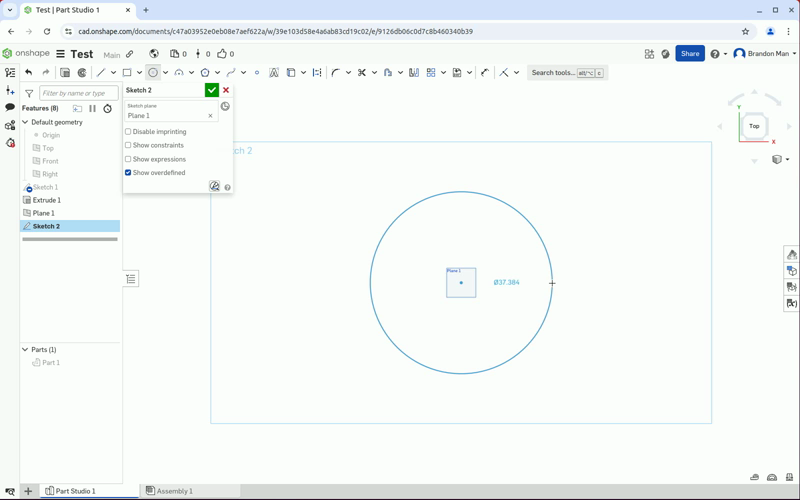
key(esc)
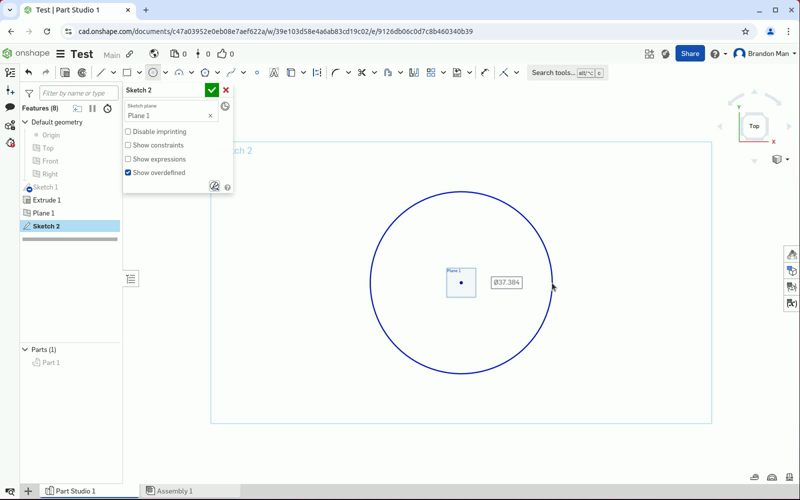
mouse_move(415, 296)
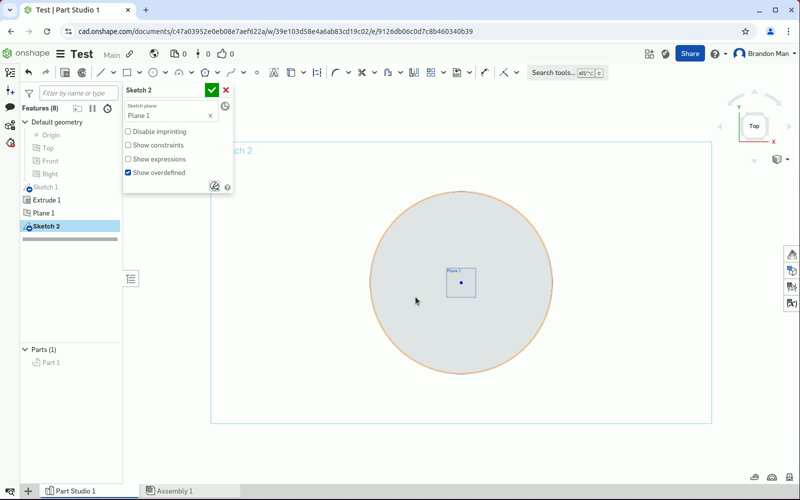
click(415, 296)
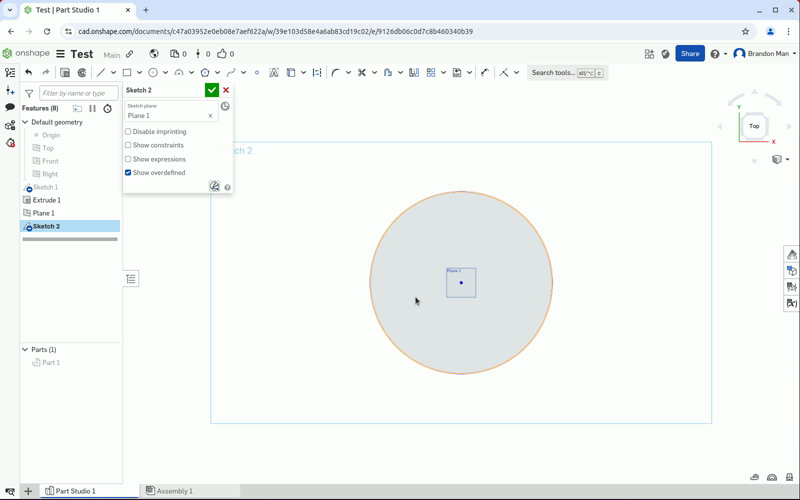
mouse_move(73, 352)
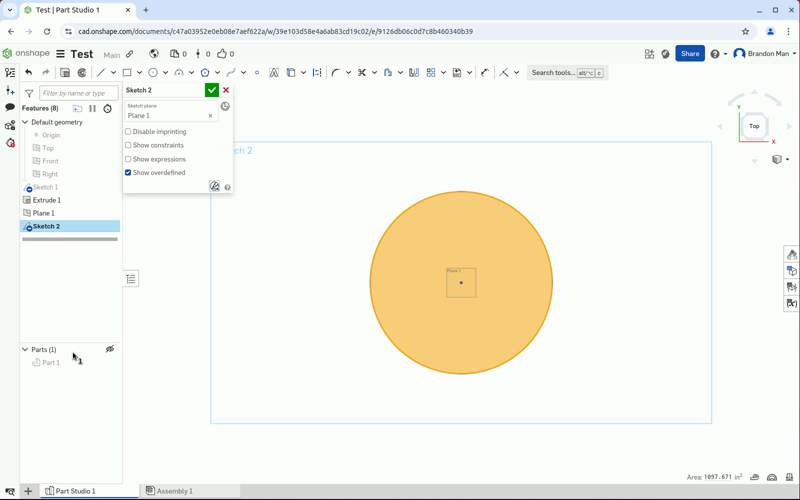
key(shift+y)
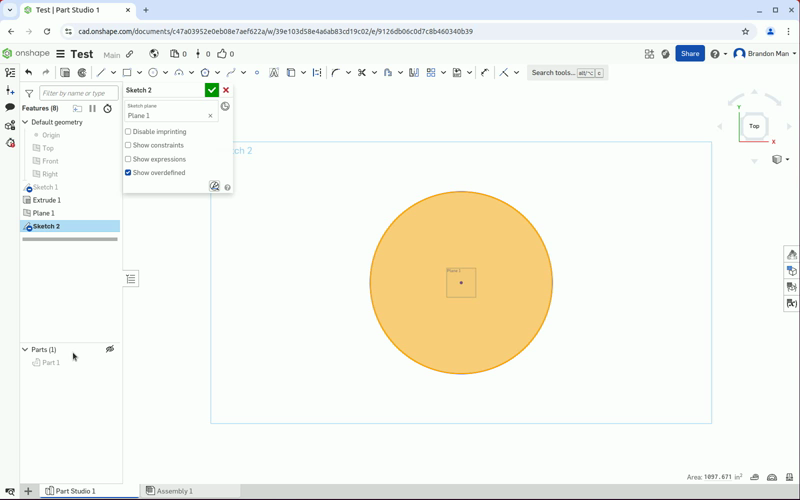
key(shift+e)
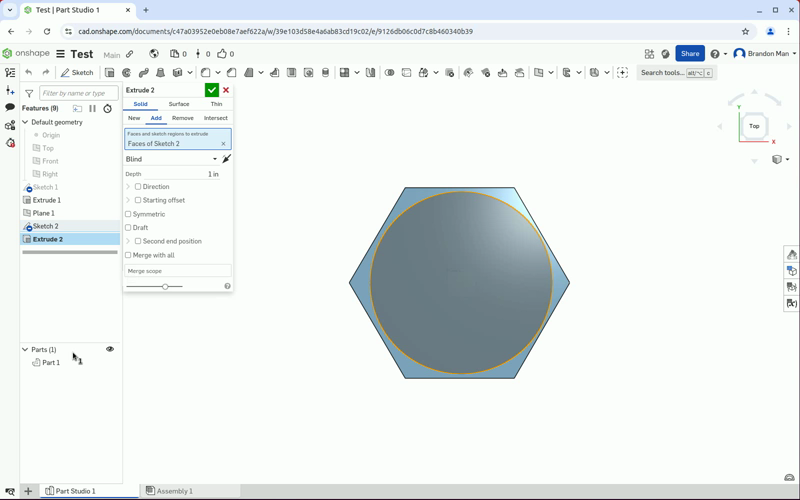
mouse_move(143, 106)
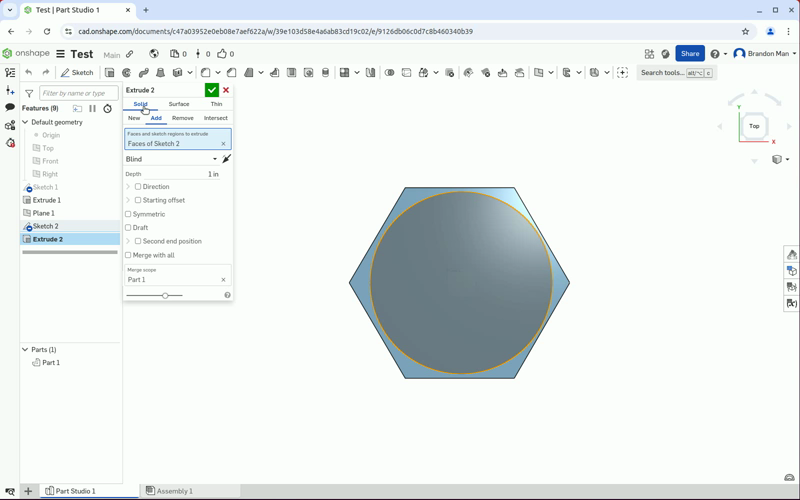
click(143, 106)
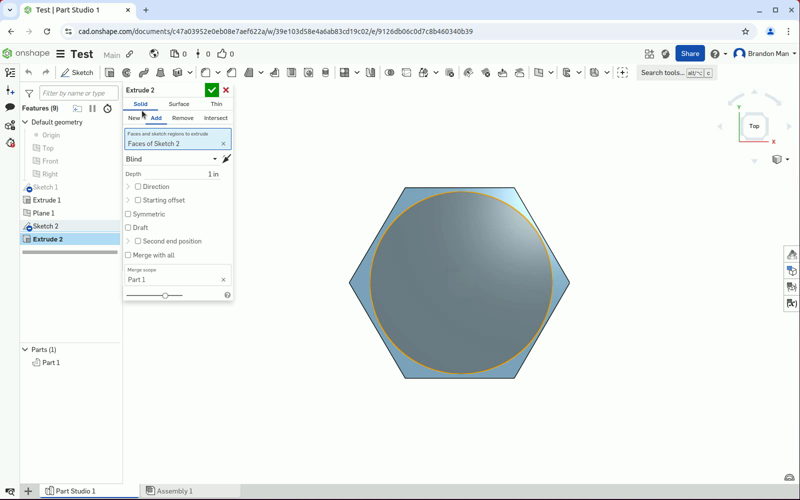
mouse_move(137, 120)
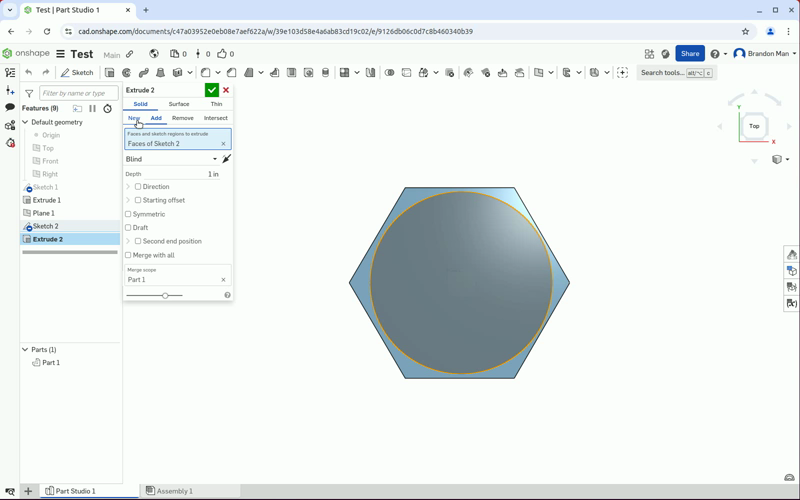
click(137, 120)
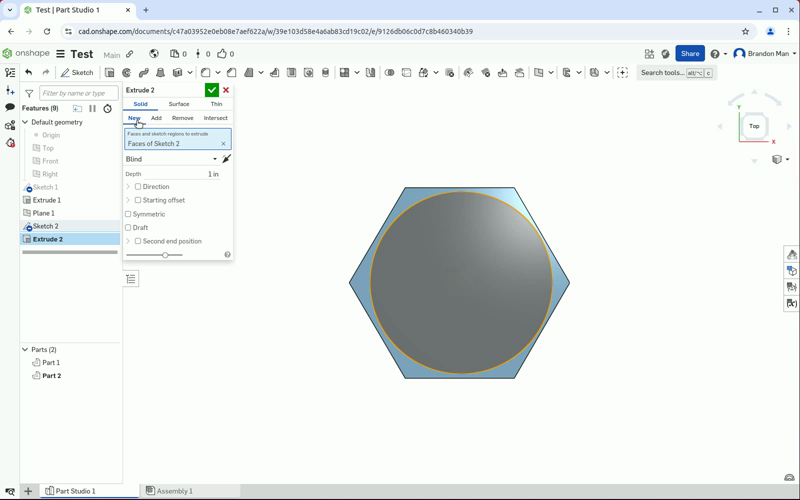
key(tab, 4)
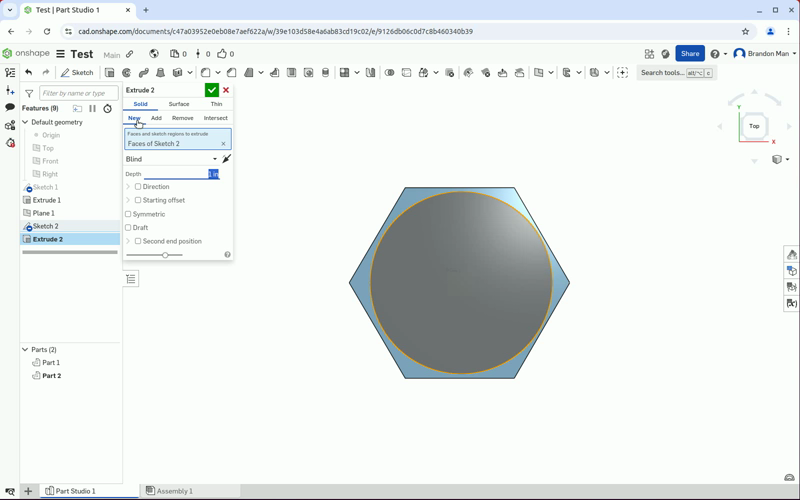
text(7.703)
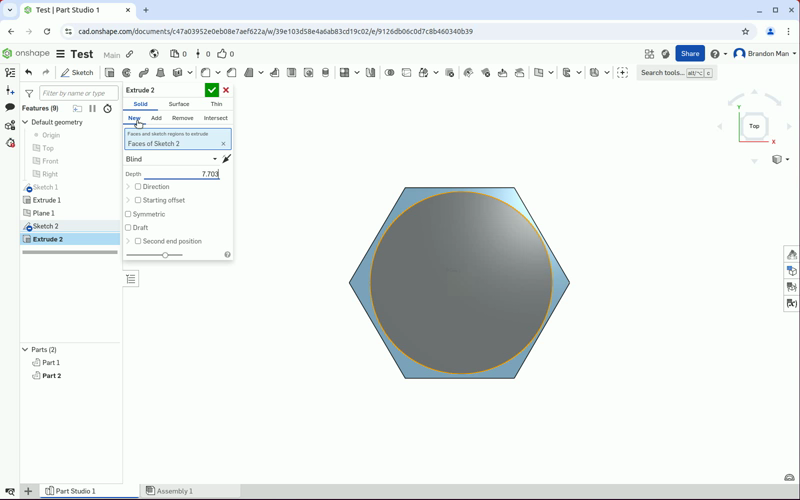
key(enter)
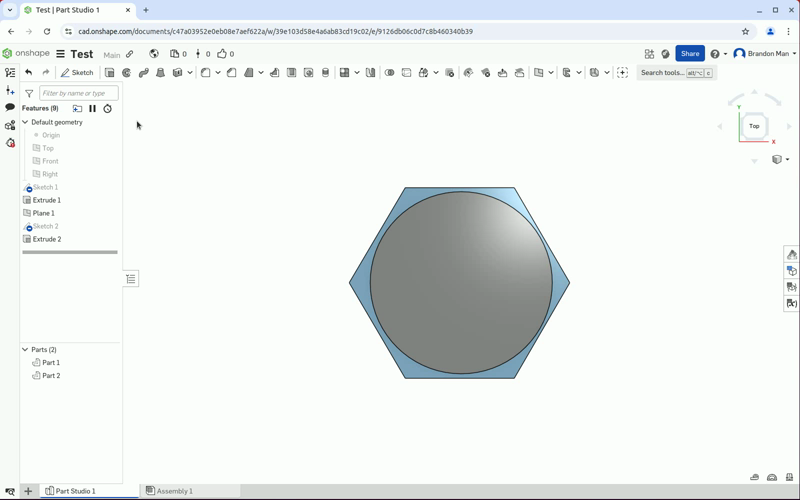
key(shift+h)
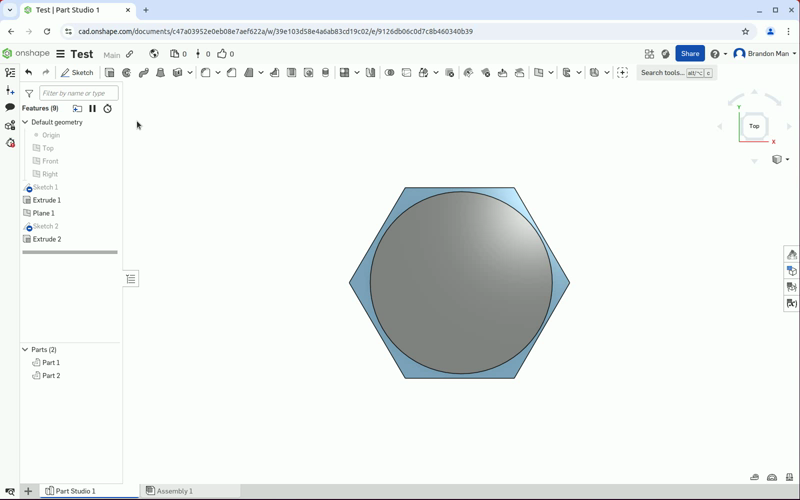
key(shift+h)
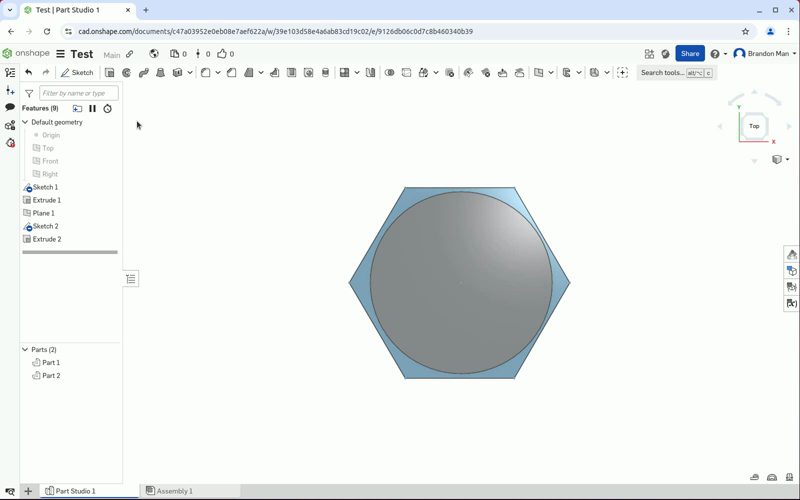
key(shift+7)
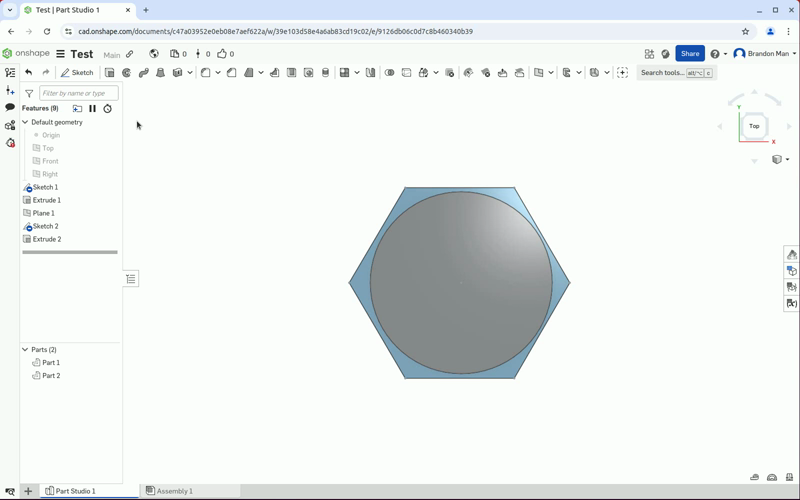
key(up, 3)
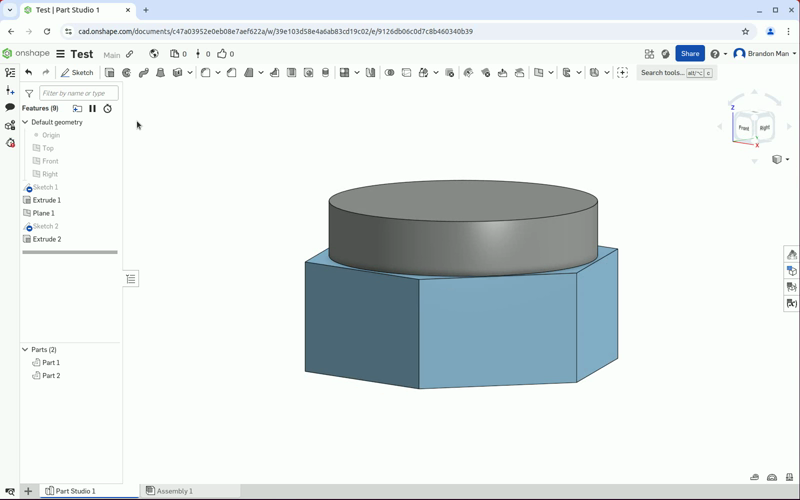
key(left, 3)
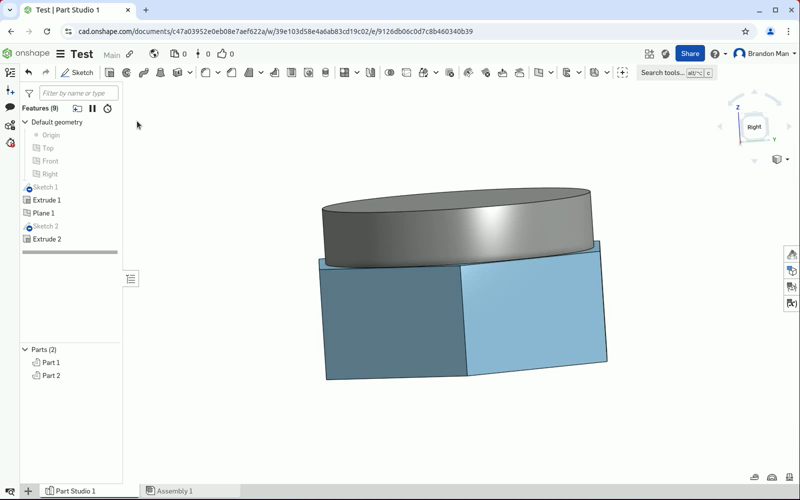
key(right, 3)
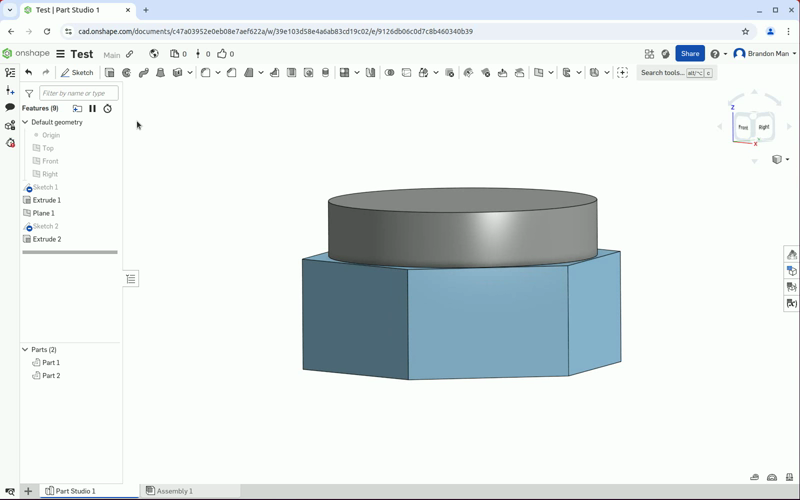
key(down, 3)
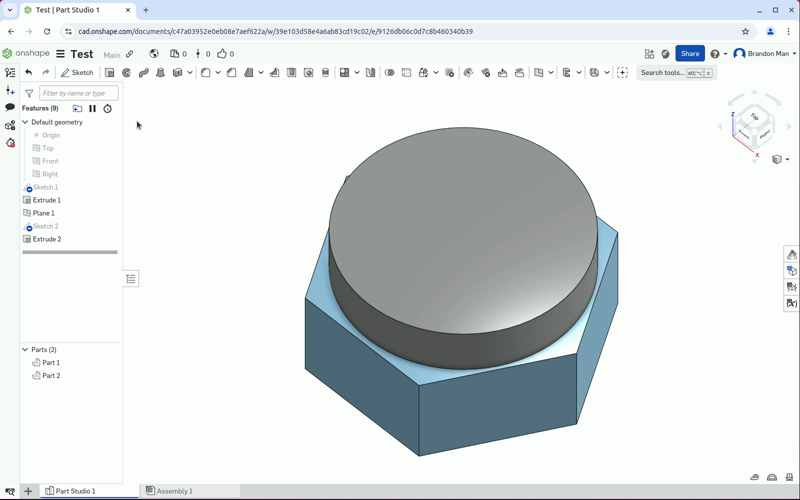
mouse_move(73, 189)
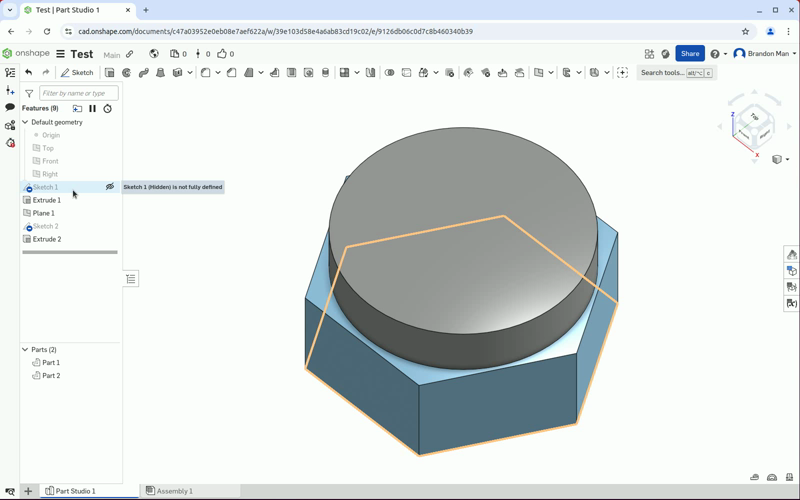
click(73, 189)